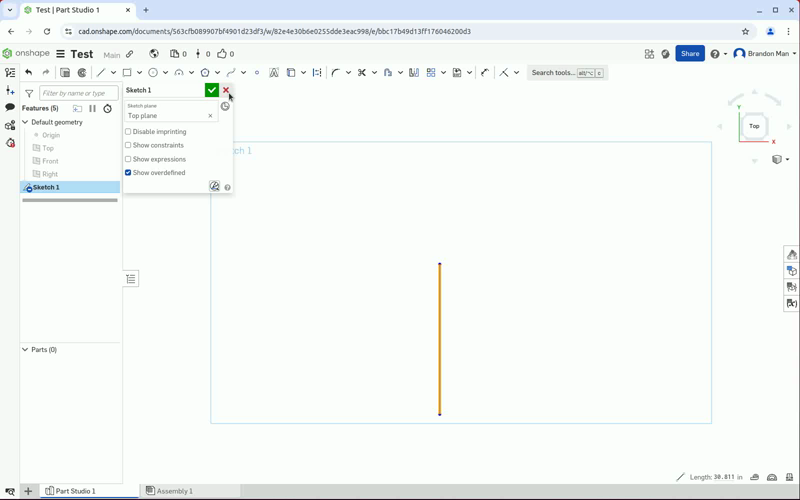
key(shift+h)
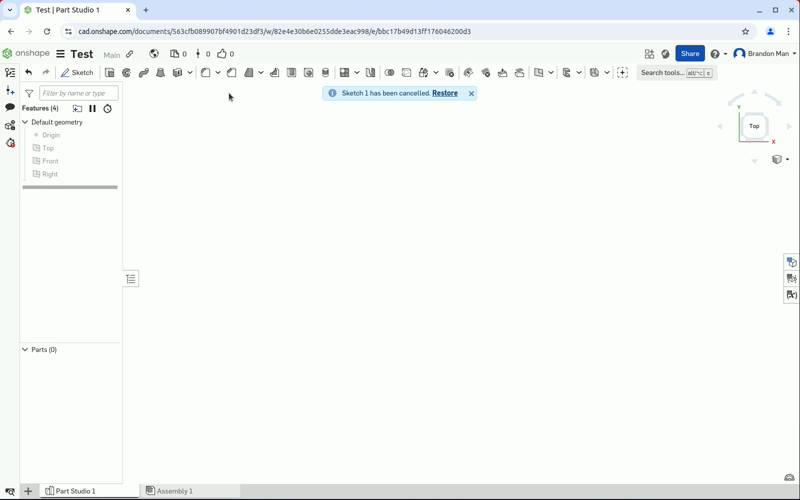
mouse_move(73, 352)
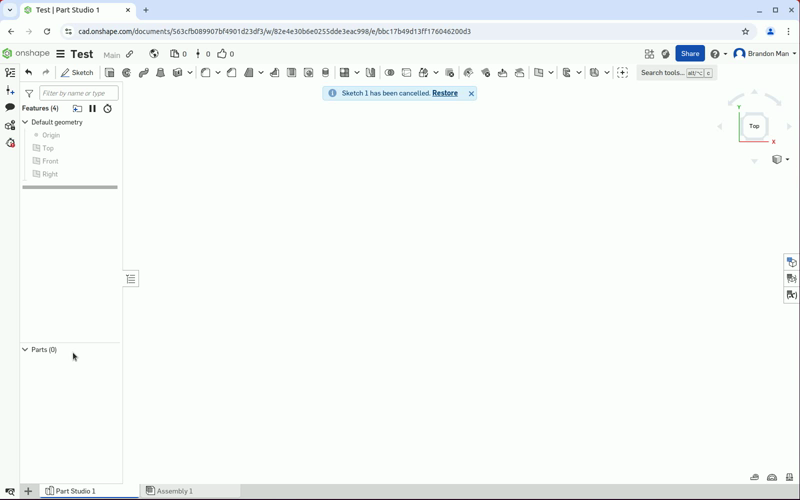
key(y)
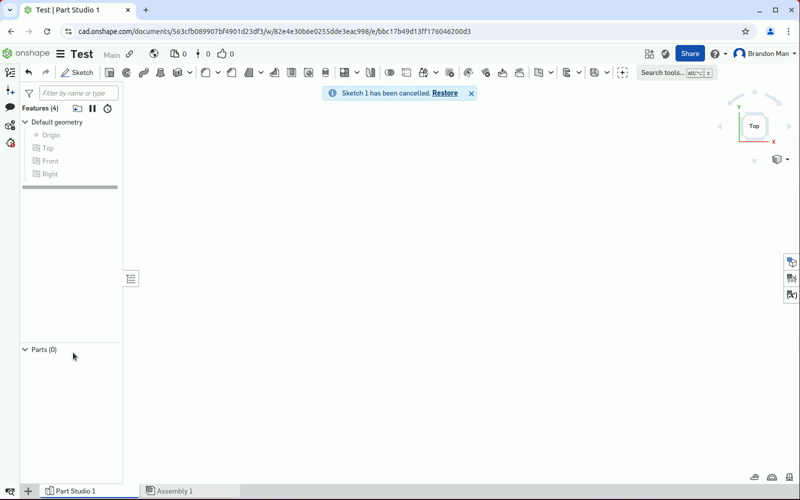
key(shift+p)
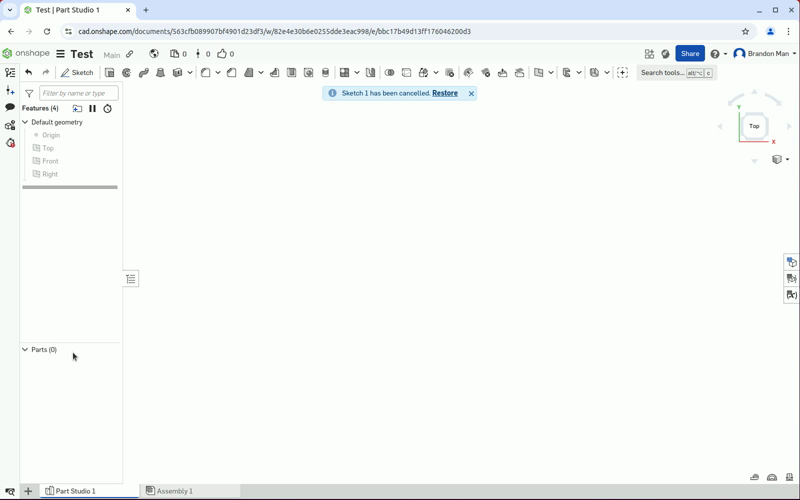
key(space)
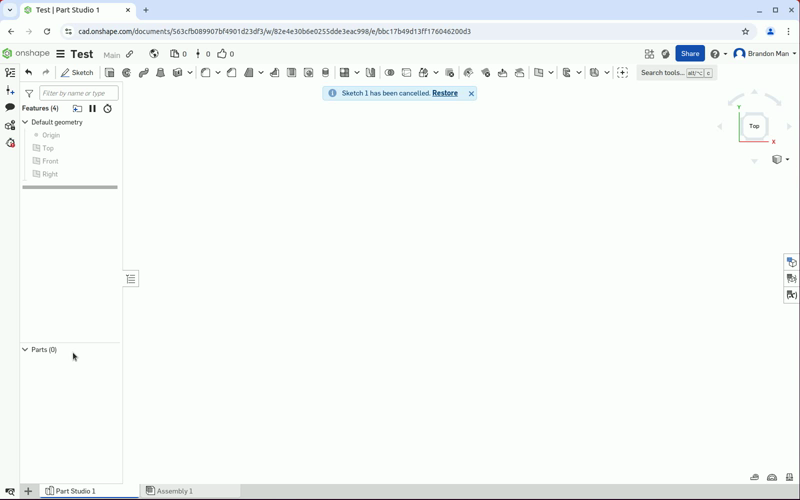
key_down(shift)
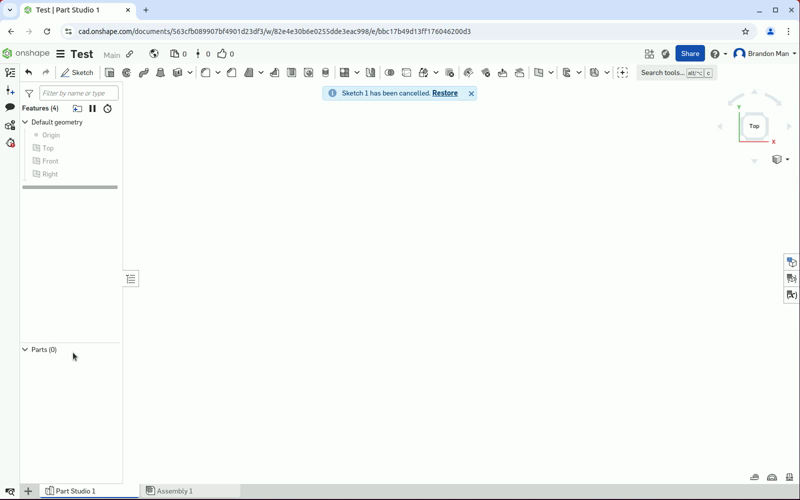
key(up)
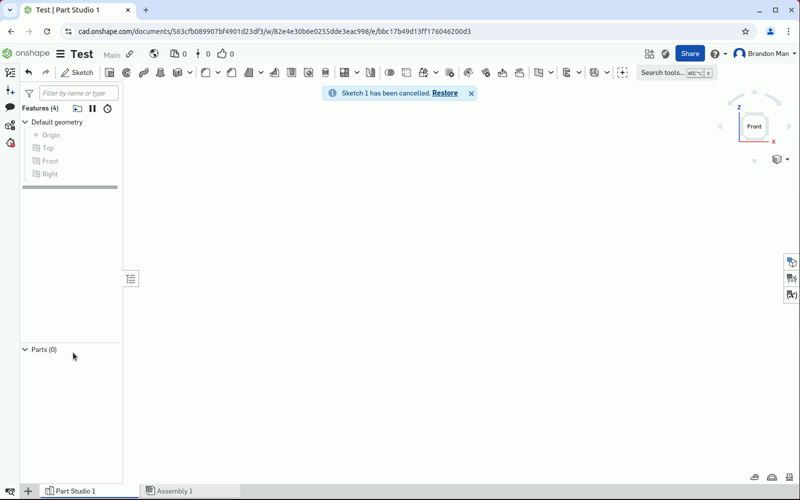
key_up(shift)
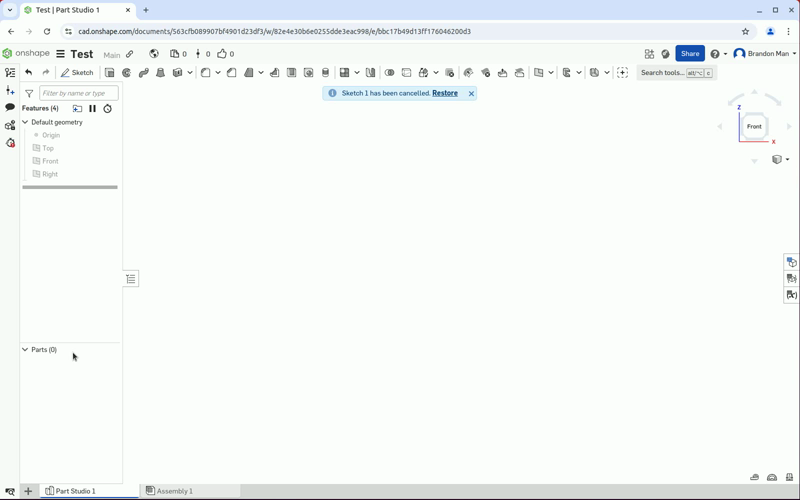
mouse_move(73, 352)
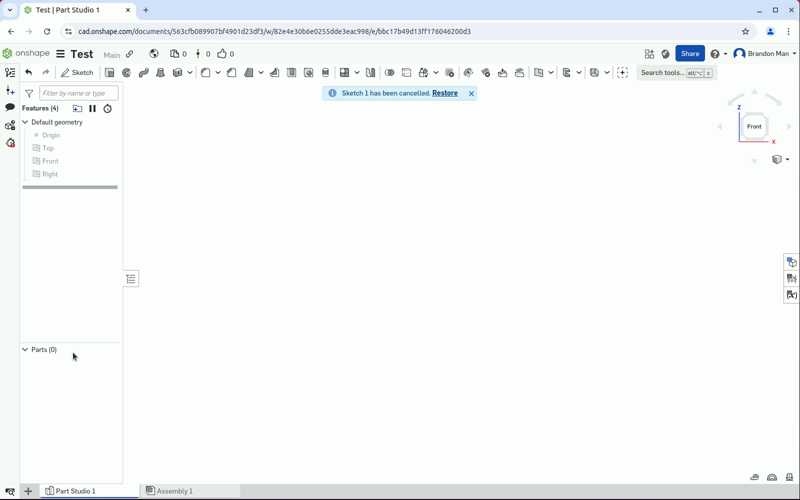
key(shift+y)
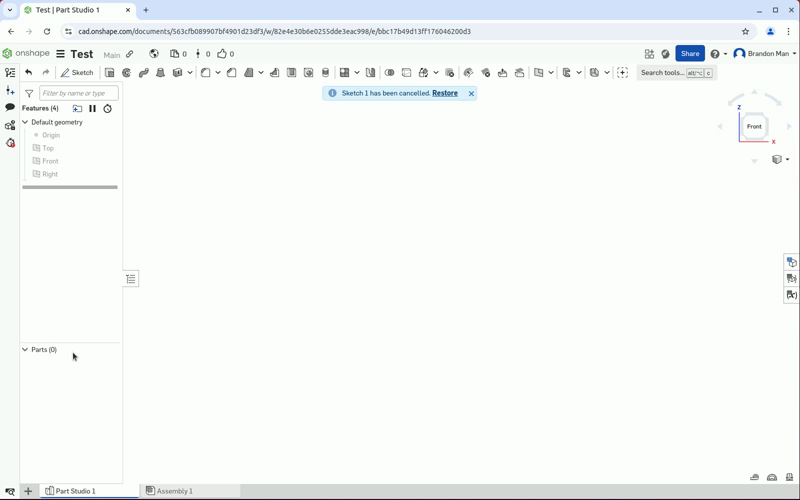
key(shift+s)
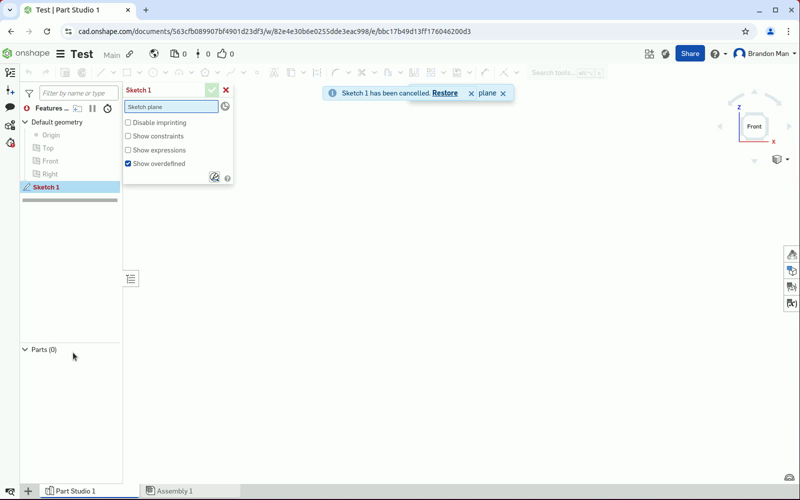
mouse_move(73, 163)
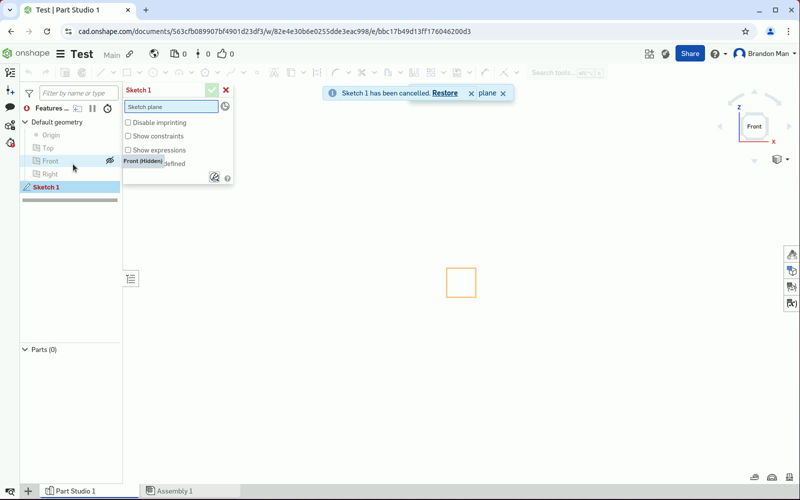
click(73, 163)
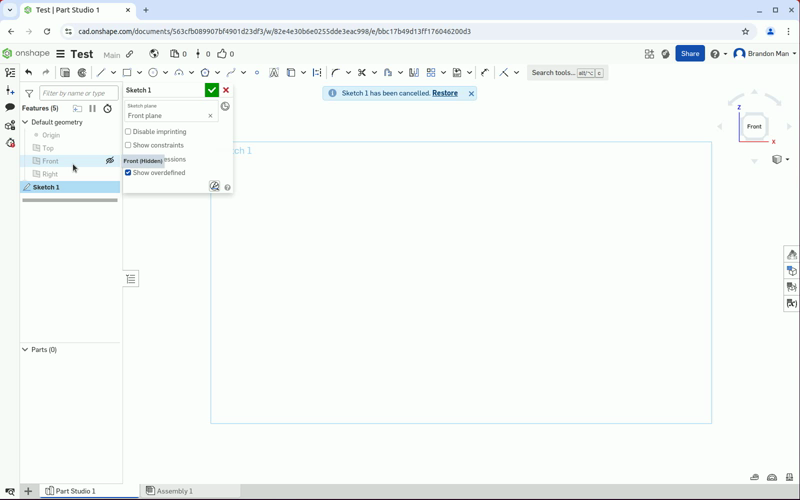
mouse_move(73, 352)
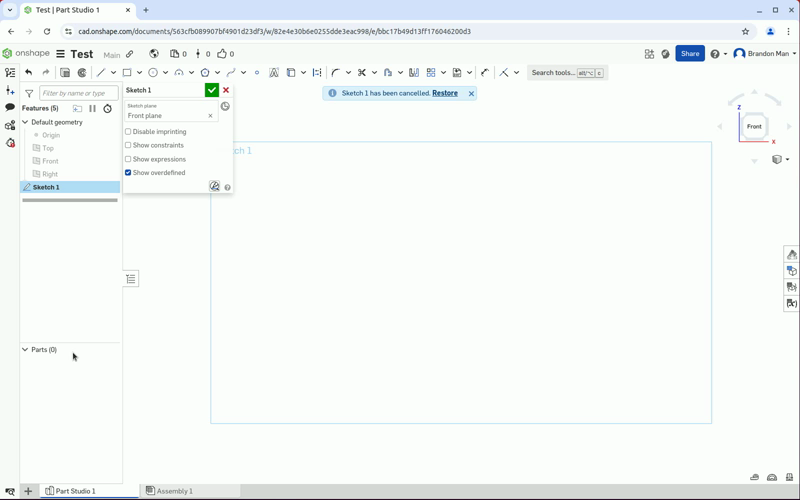
key(y)
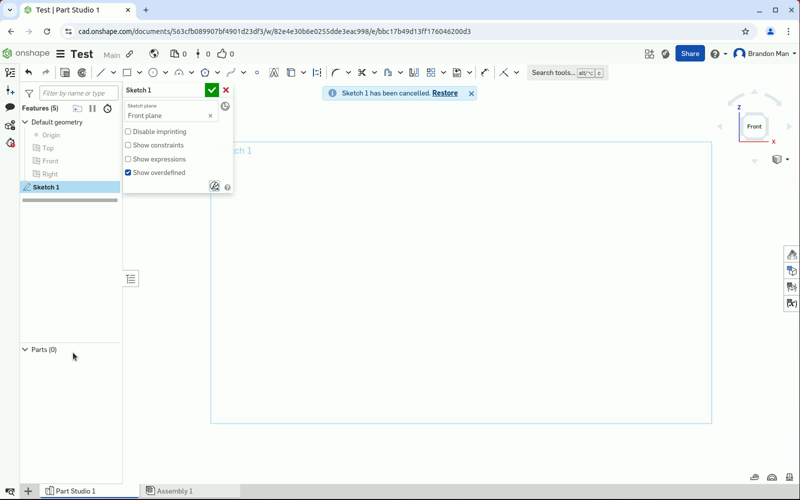
key(l)
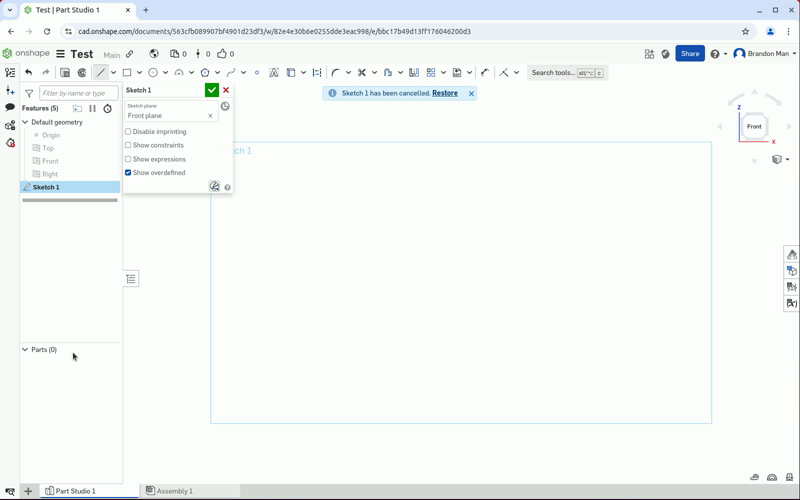
key_down(shift)
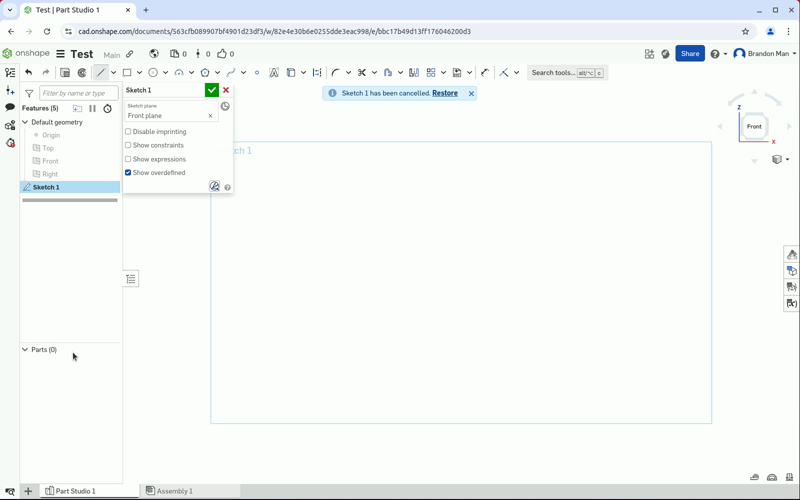
mouse_move(348, 330)
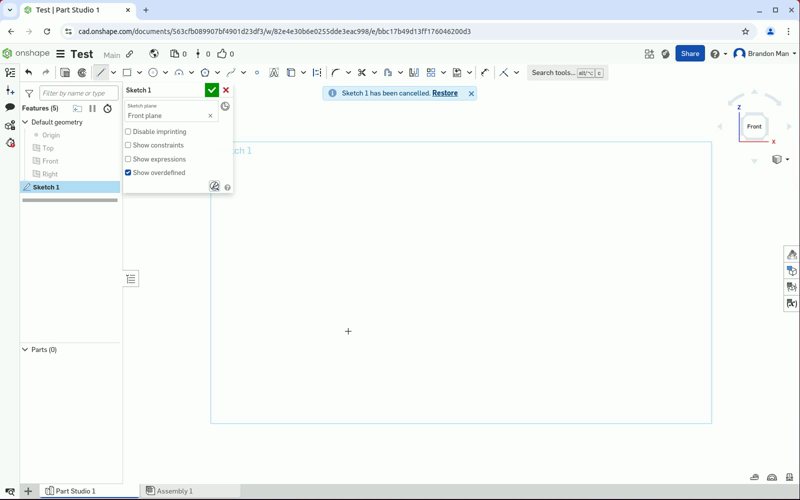
click(348, 330)
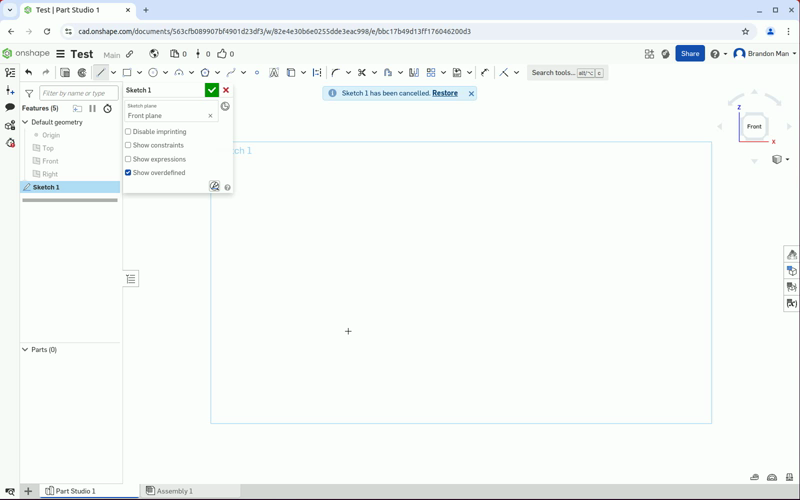
key_up(shift)
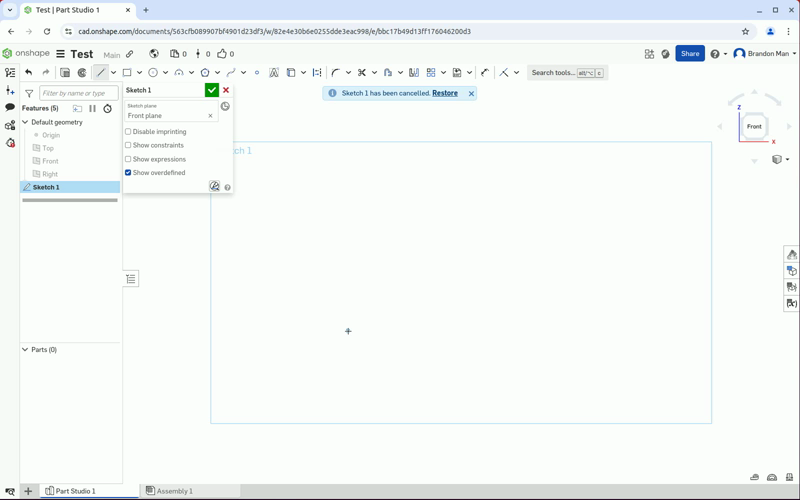
key_down(shift)
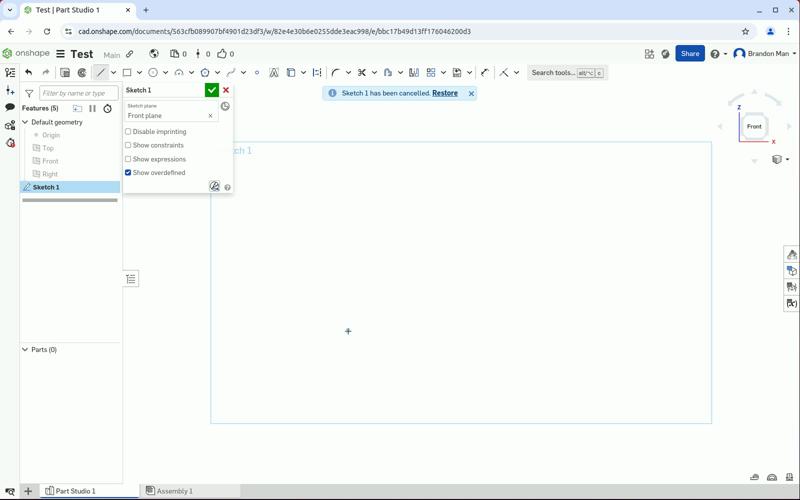
mouse_move(555, 330)
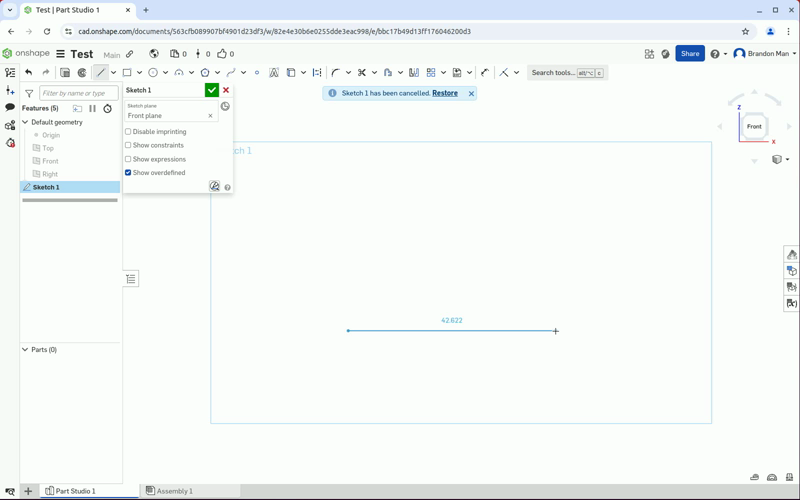
click(555, 330)
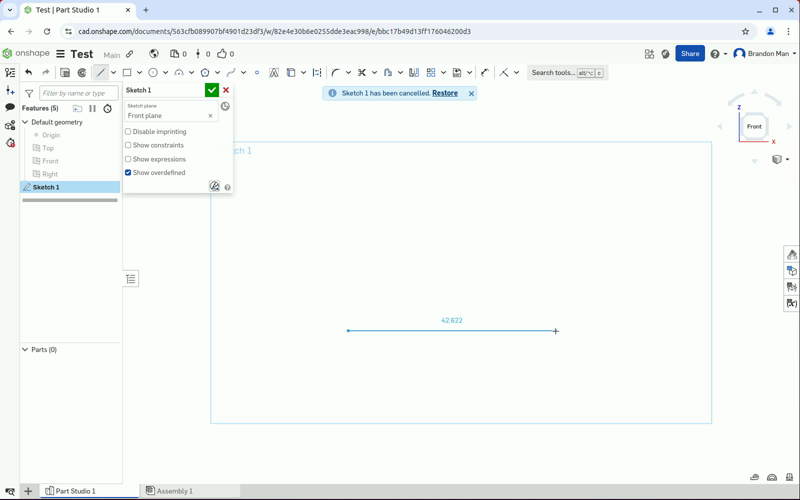
key_up(shift)
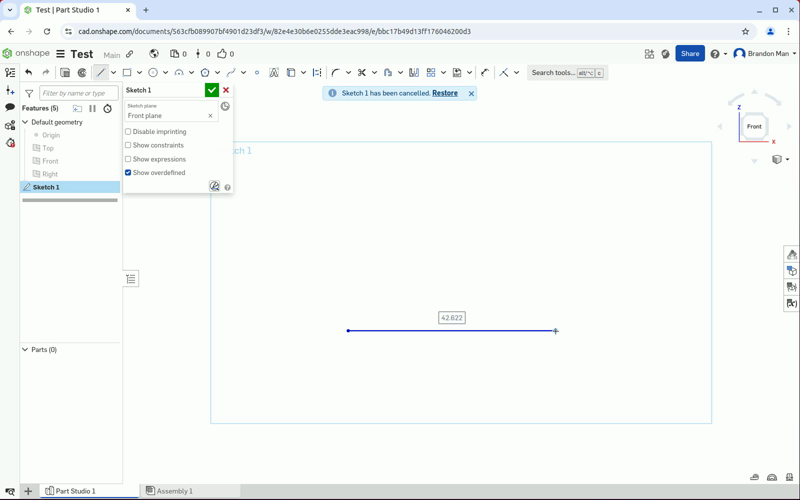
key_down(shift)
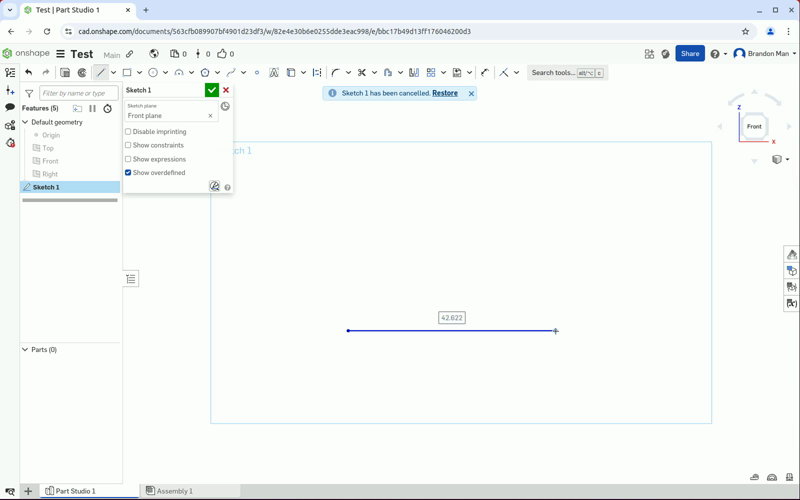
mouse_move(555, 193)
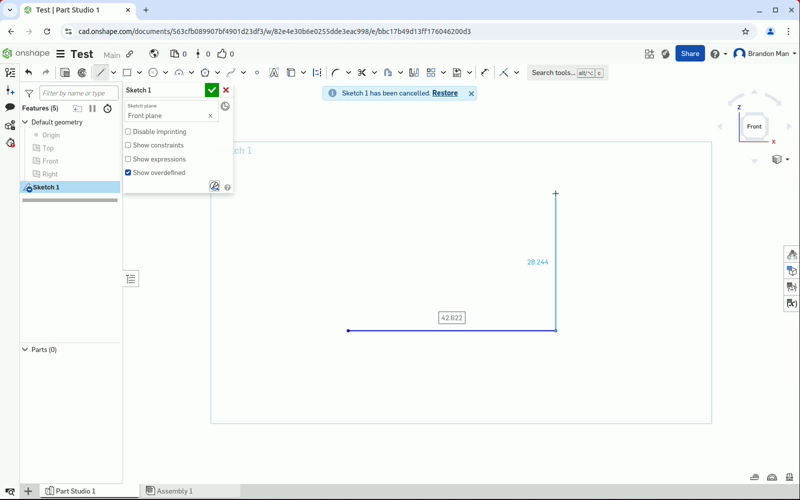
click(555, 193)
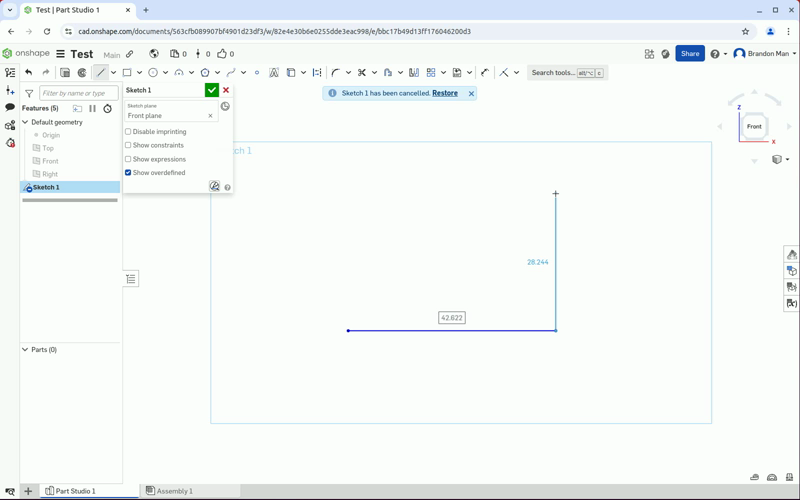
key_up(shift)
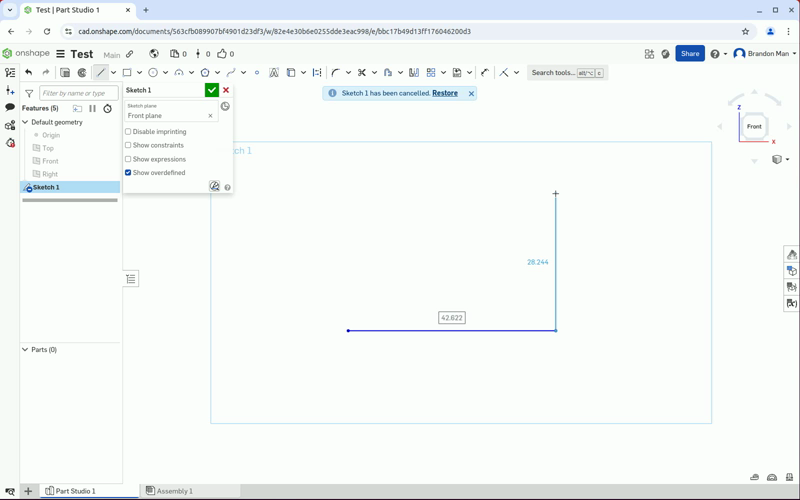
key_down(shift)
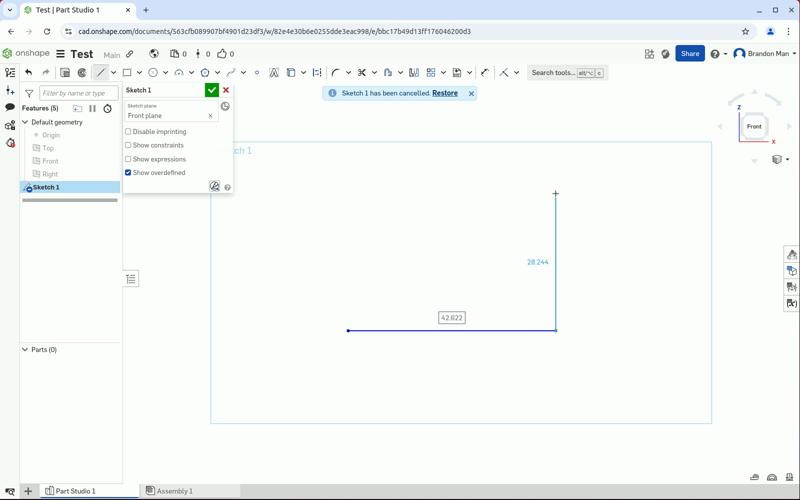
mouse_move(348, 193)
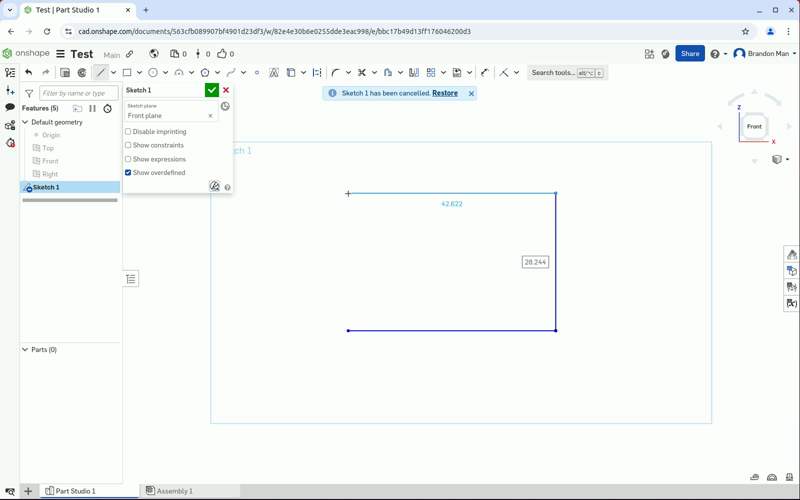
click(348, 193)
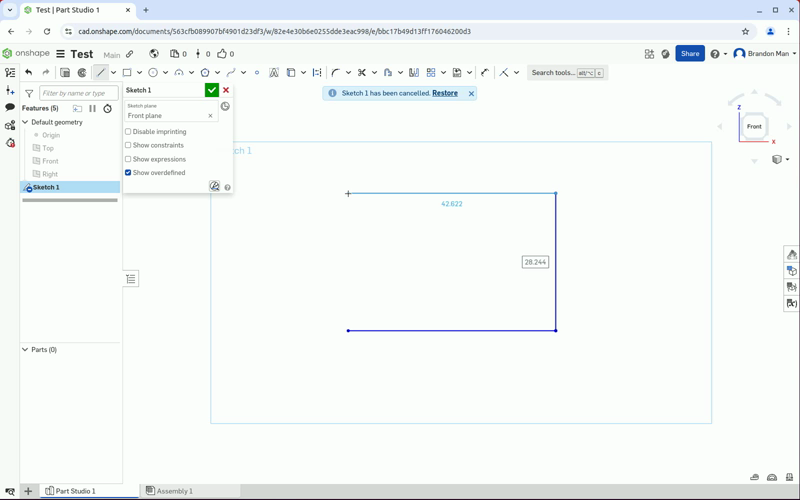
key_up(shift)
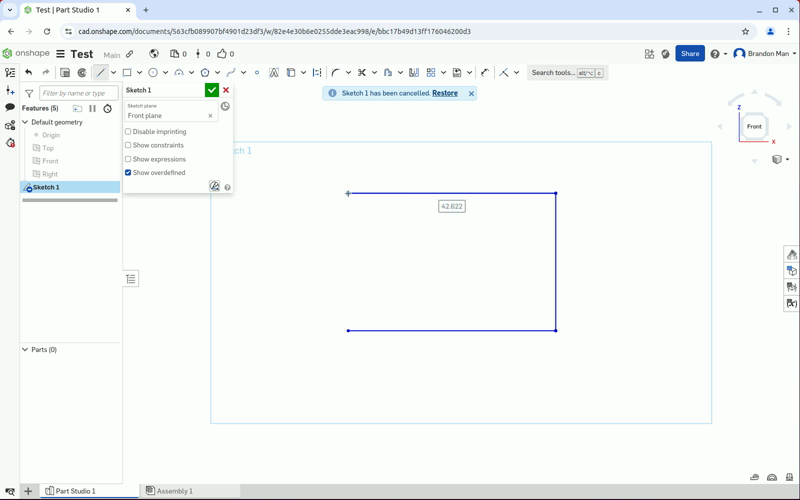
key_down(shift)
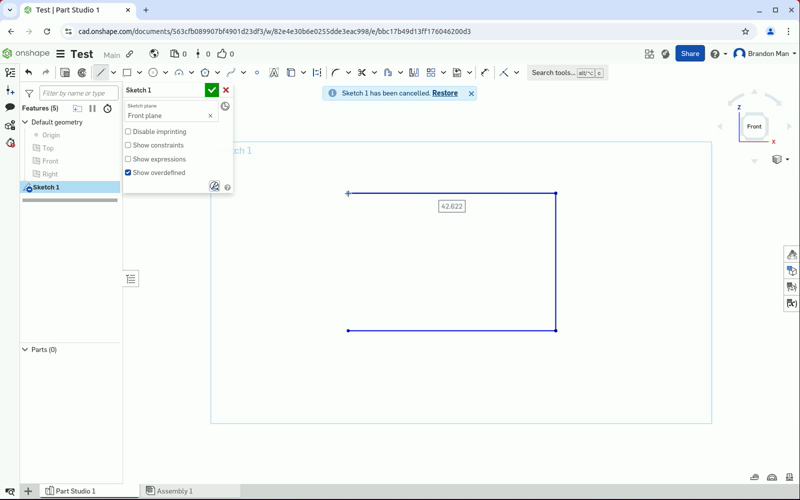
mouse_move(348, 330)
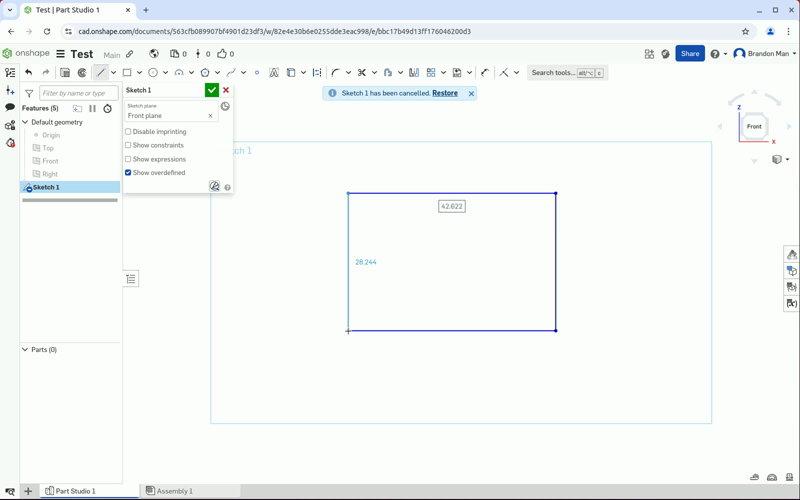
key_up(shift)
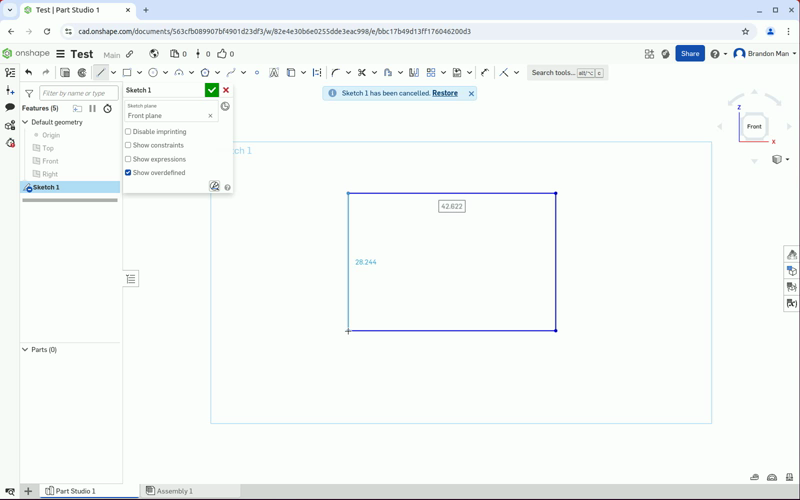
click(348, 330)
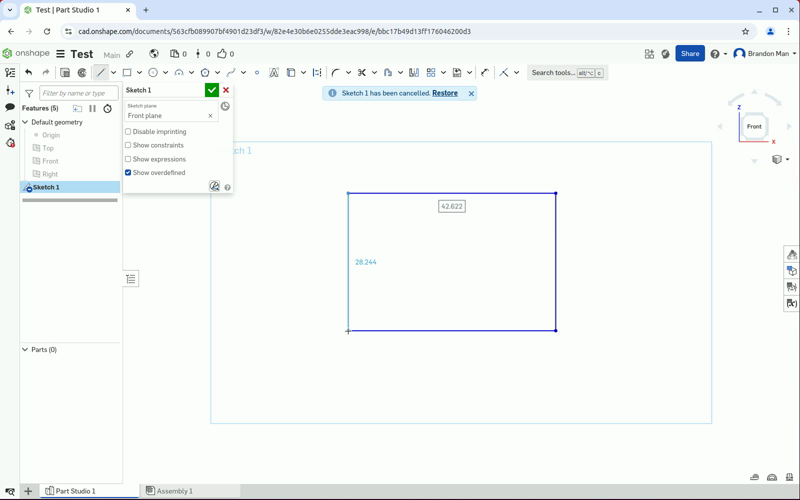
key(esc)
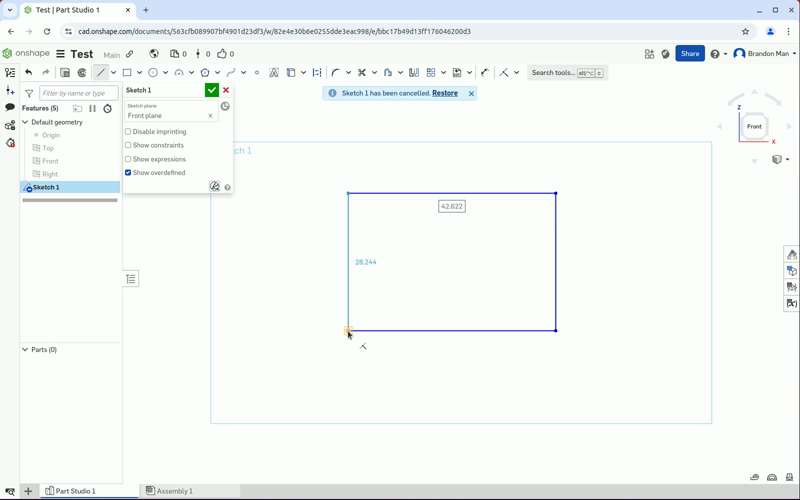
mouse_move(462, 282)
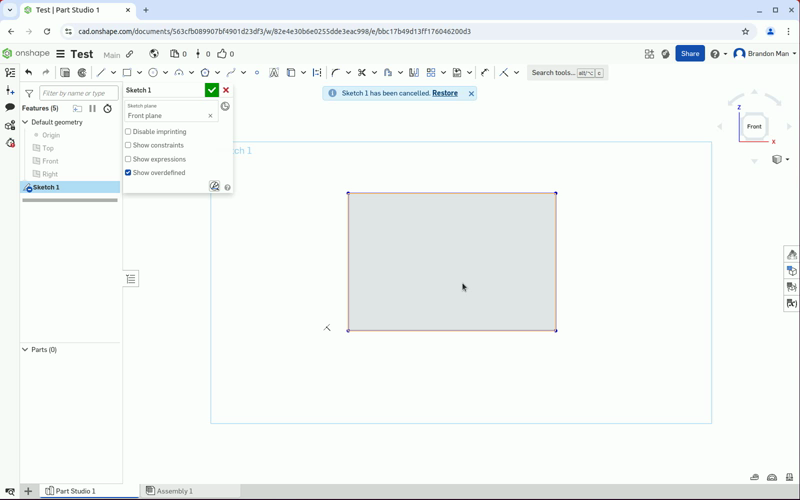
click(462, 282)
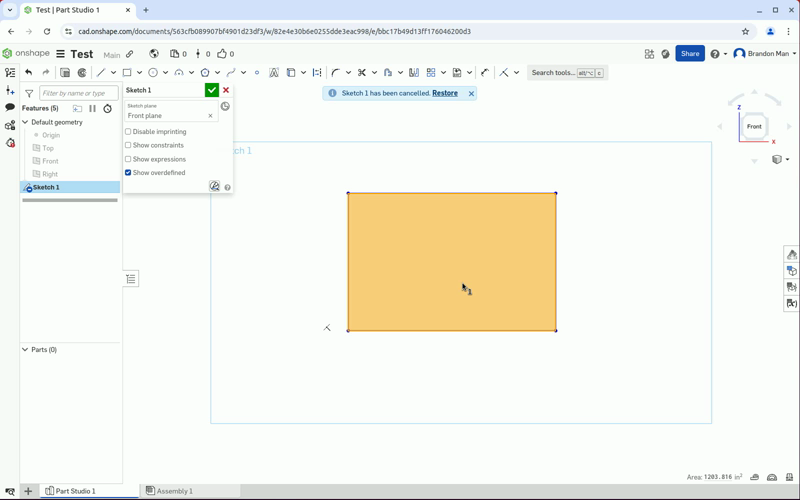
mouse_move(73, 352)
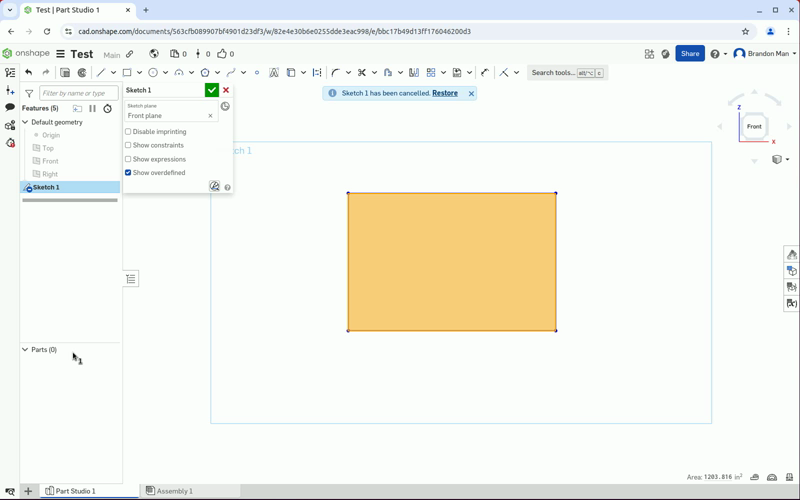
key(shift+y)
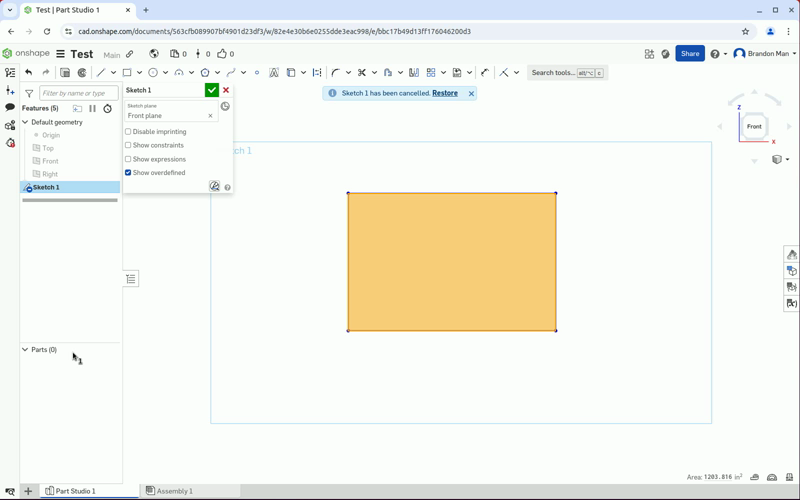
key(shift+e)
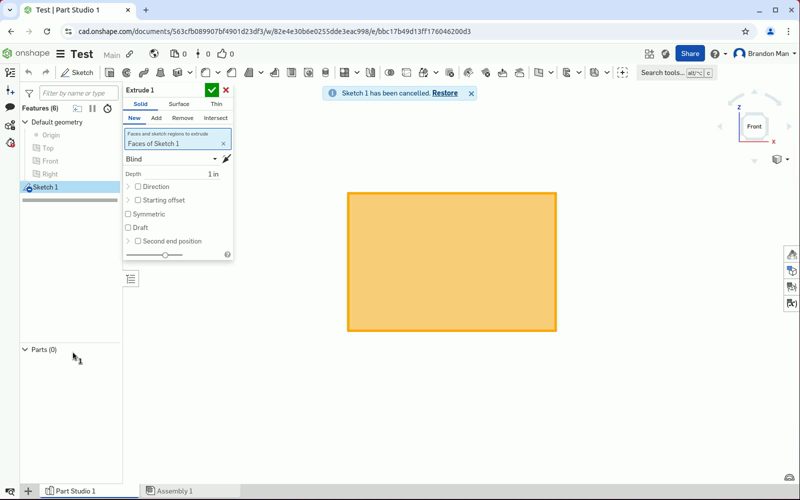
mouse_move(143, 106)
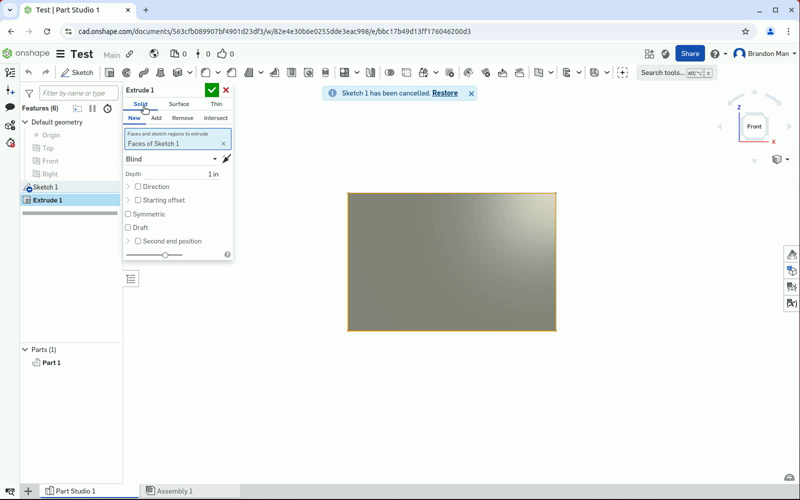
click(143, 106)
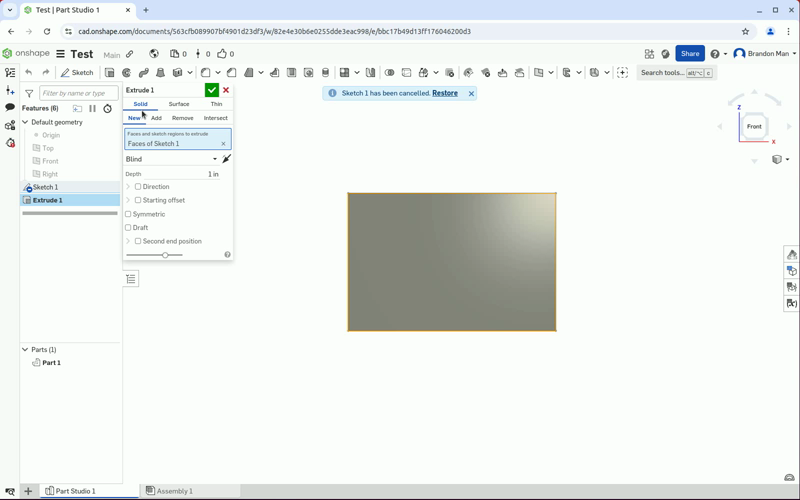
mouse_move(137, 120)
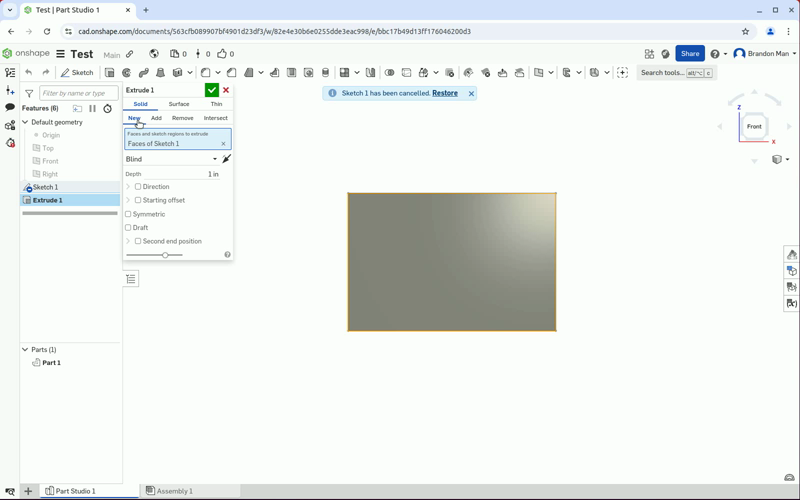
click(137, 120)
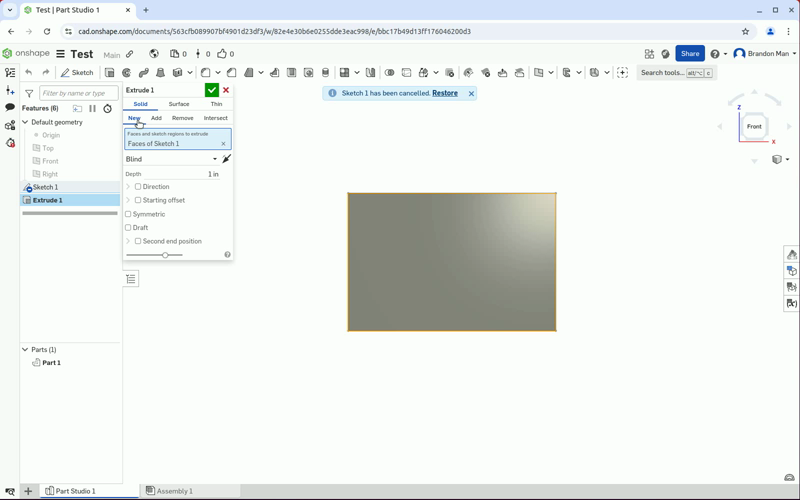
key(tab, 4)
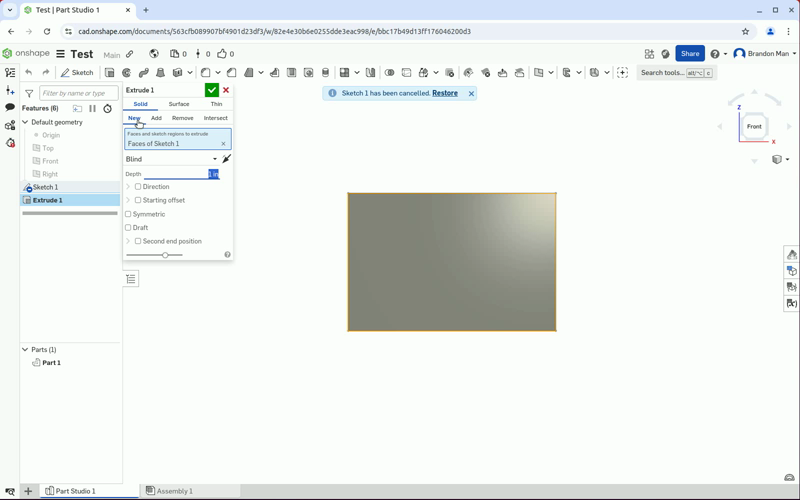
text(14.202)
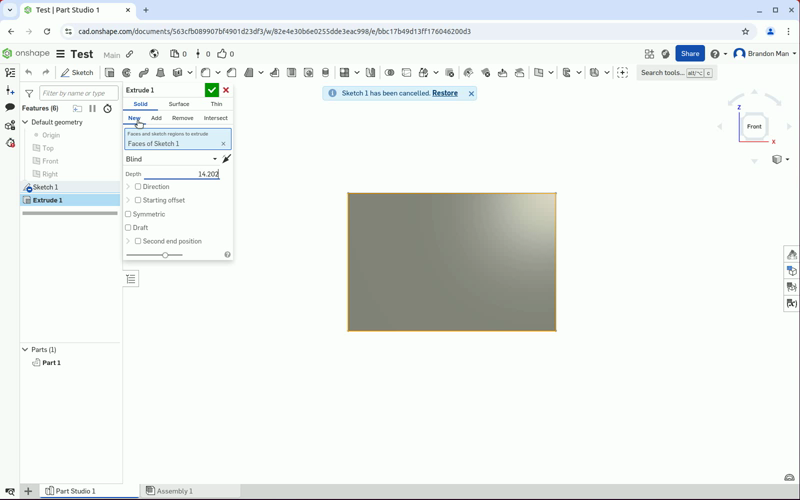
key(enter)
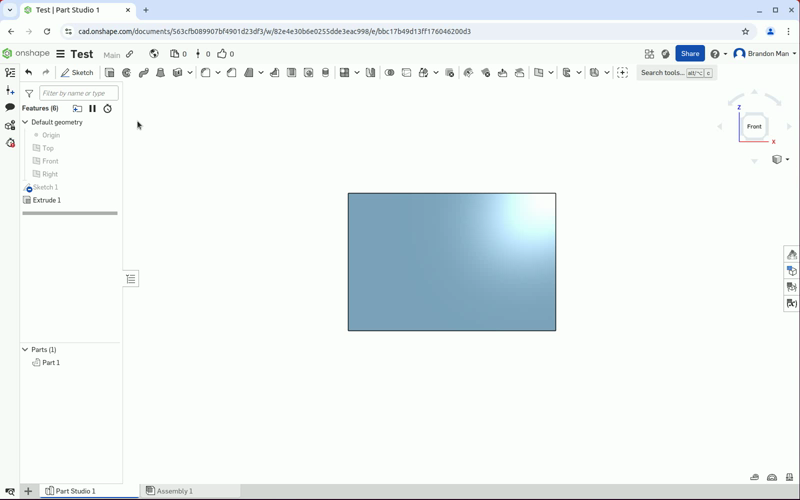
key(shift+h)
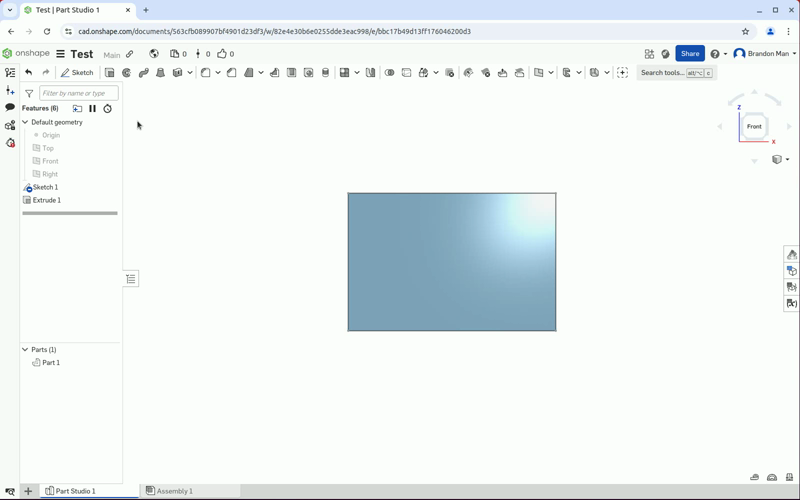
key(shift+h)
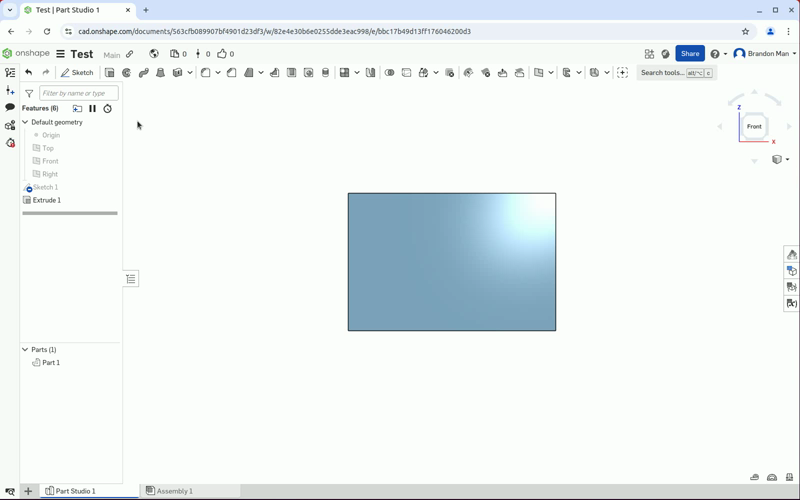
mouse_move(73, 189)
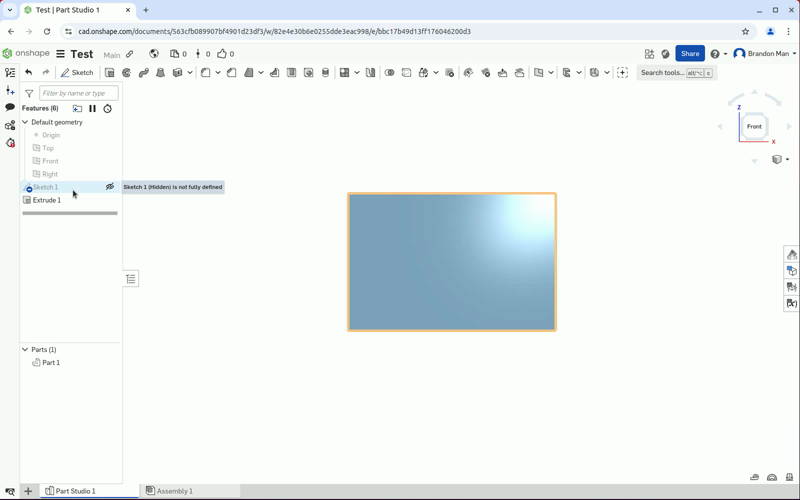
click(73, 189)
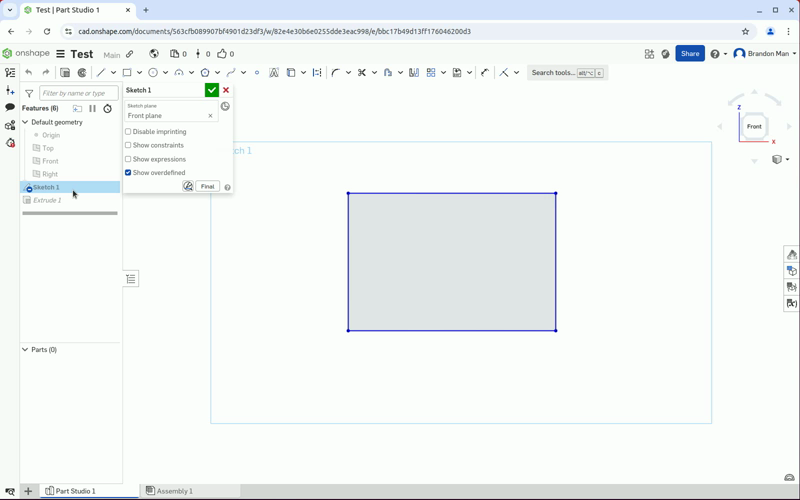
mouse_move(229, 92)
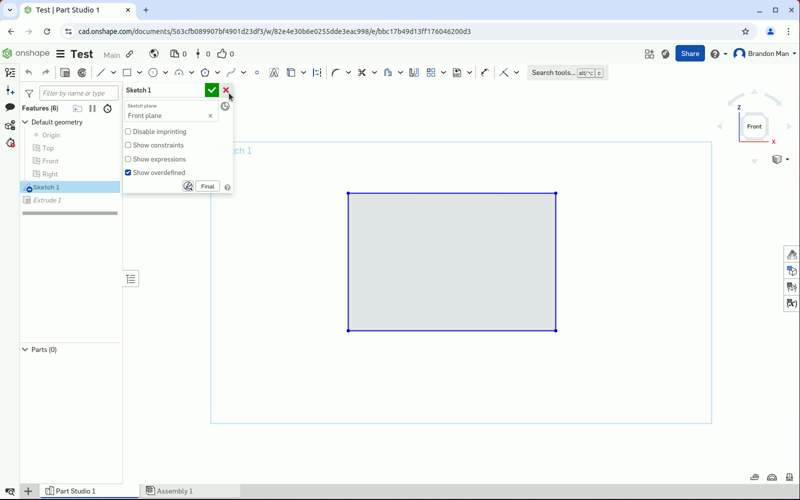
click(229, 92)
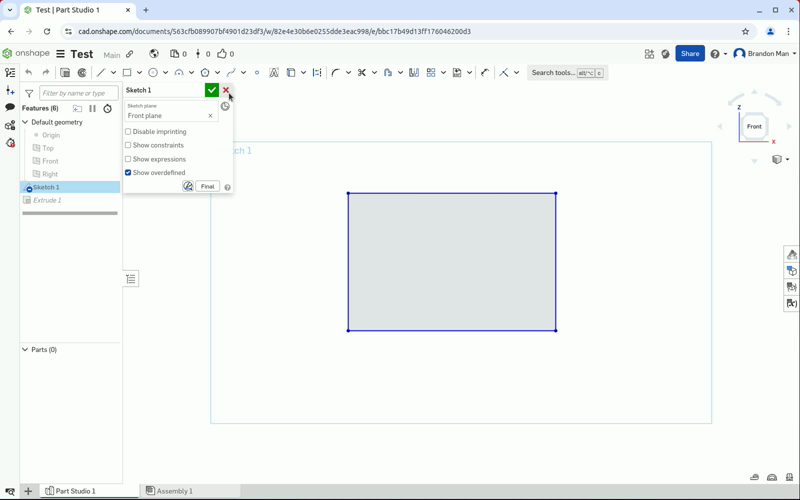
key(shift+s)
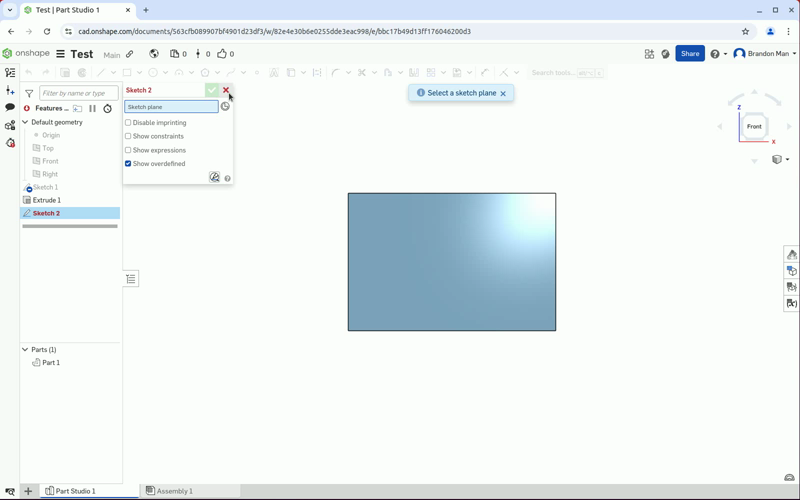
mouse_move(73, 163)
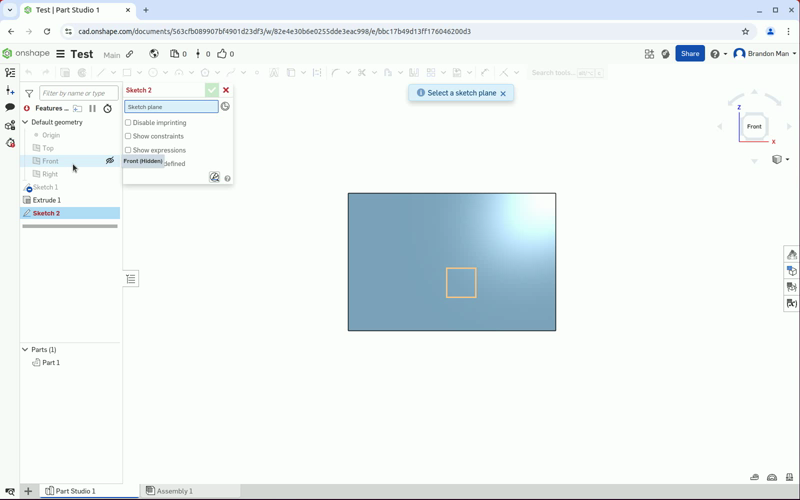
click(73, 163)
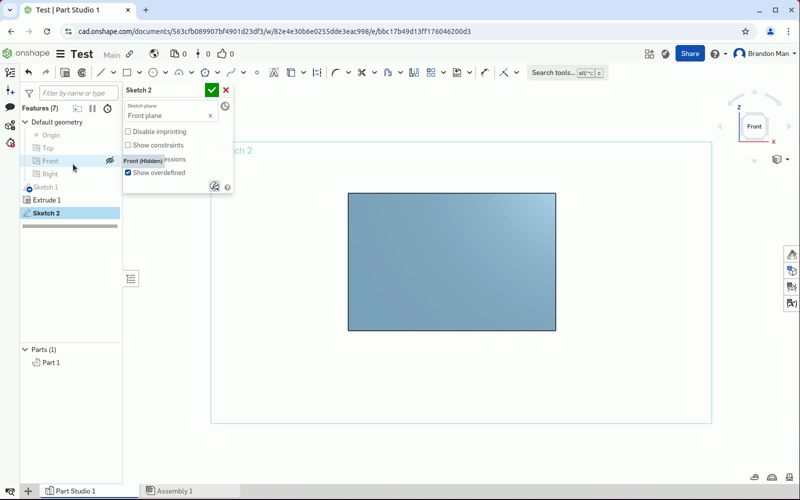
mouse_move(73, 352)
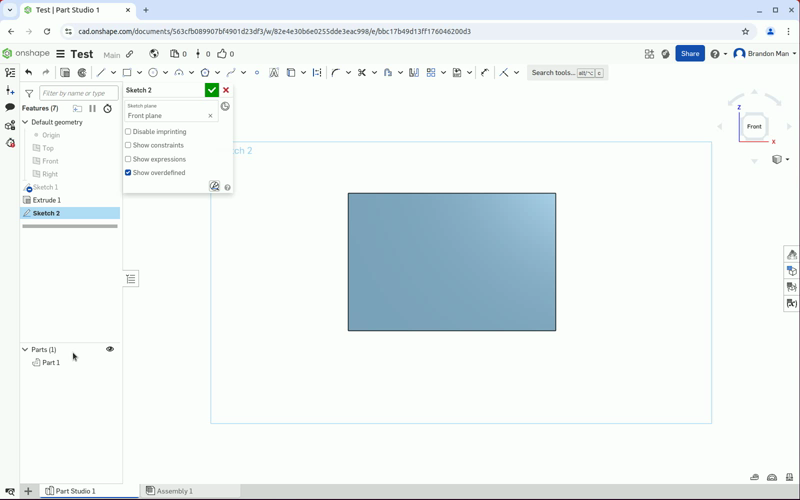
key(y)
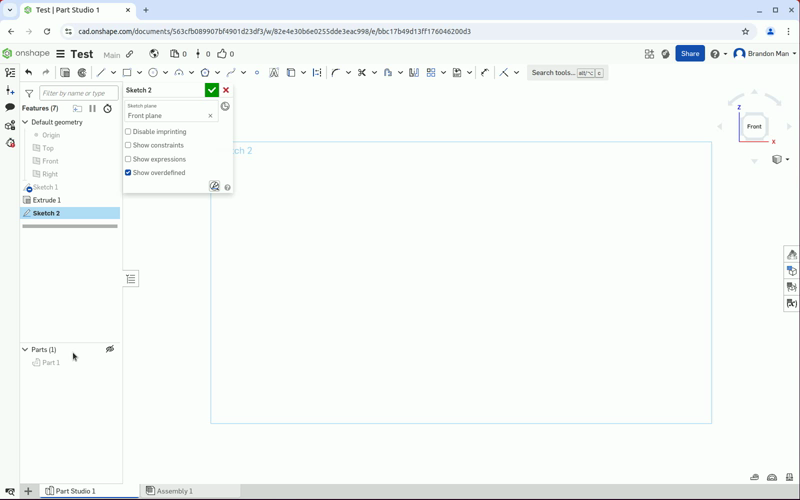
key(l)
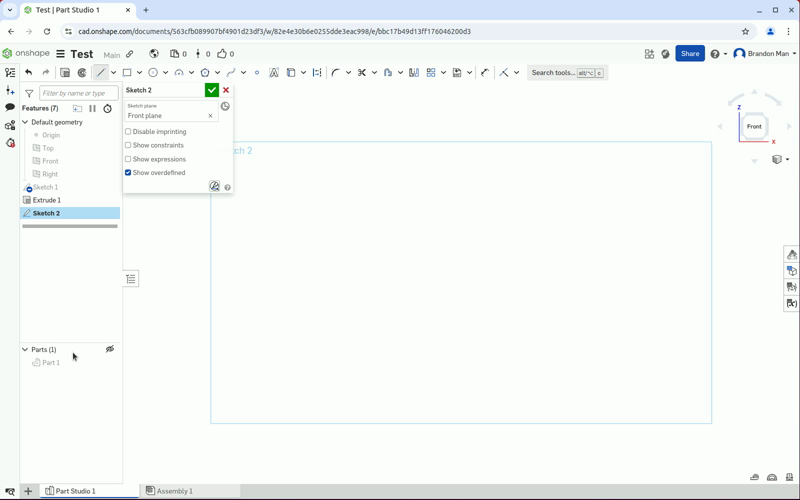
key_down(shift)
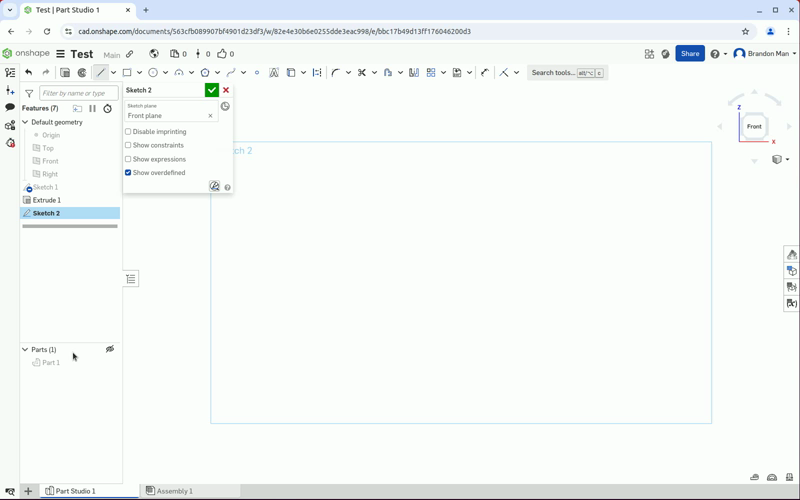
mouse_move(397, 262)
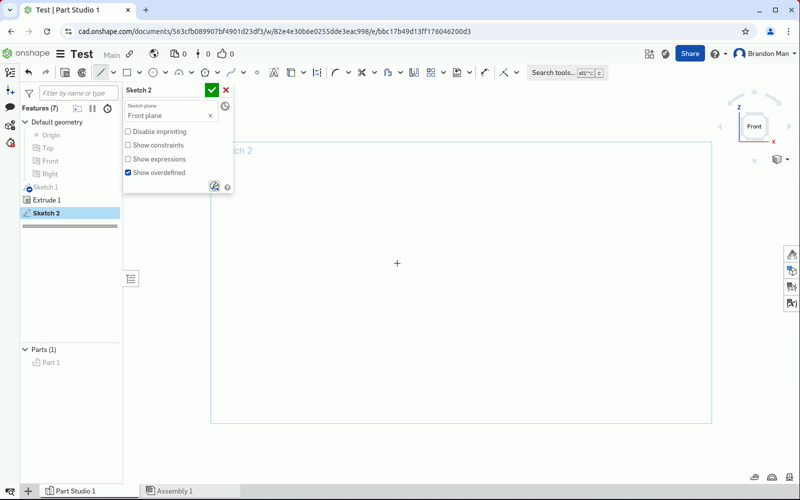
click(397, 262)
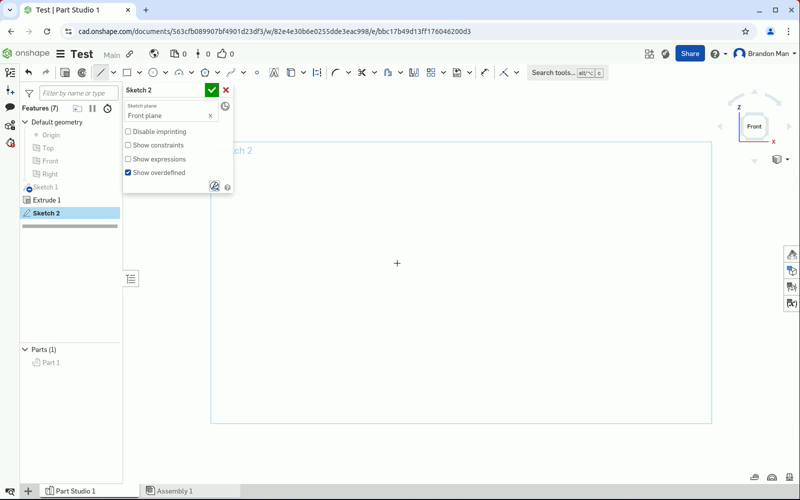
key_up(shift)
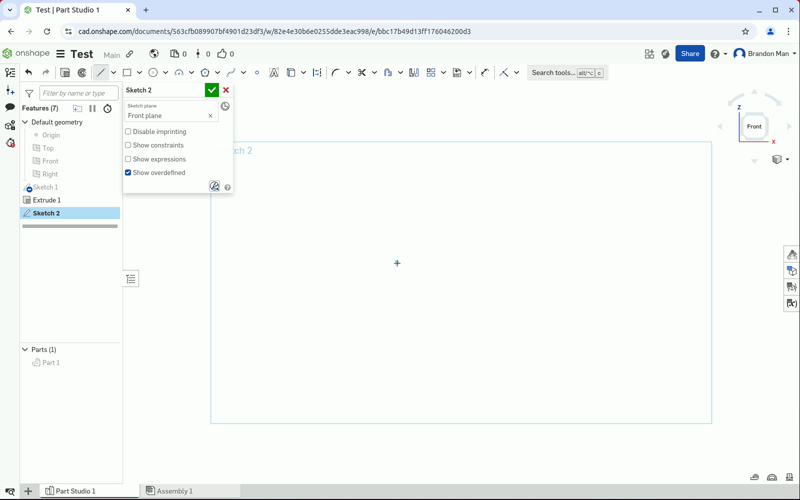
key_down(shift)
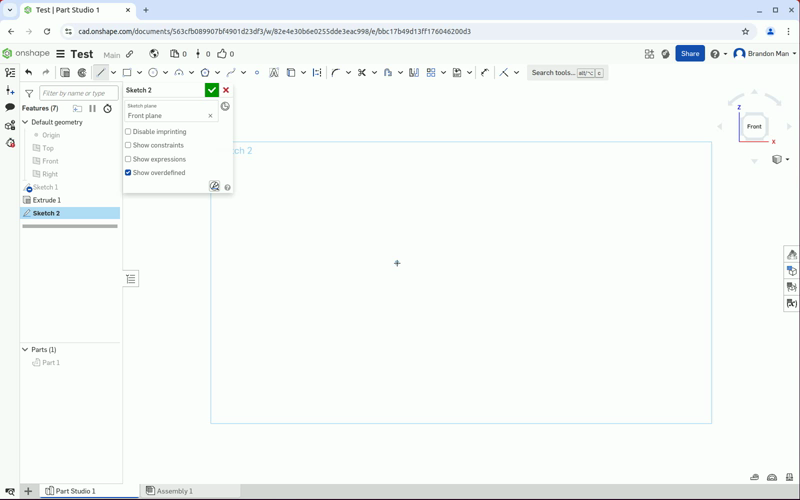
mouse_move(427, 262)
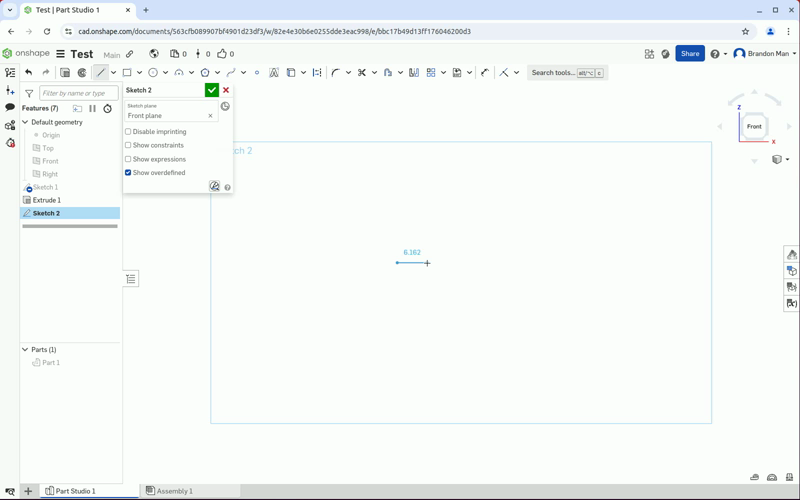
mouse_move(454, 263)
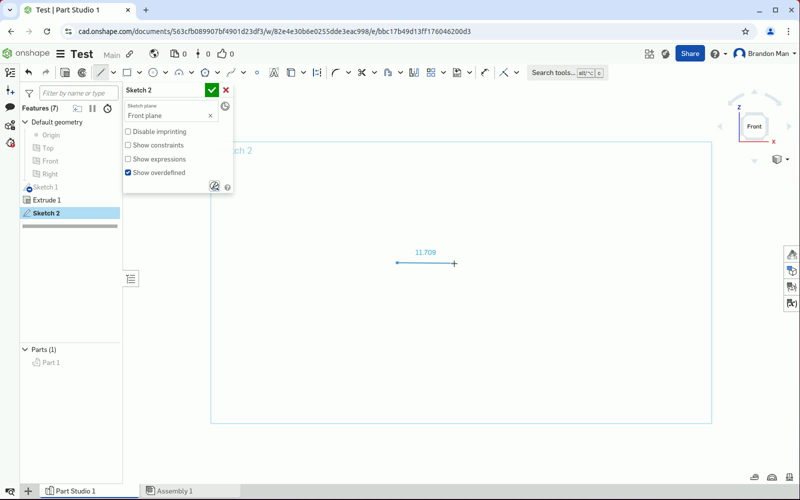
click(454, 263)
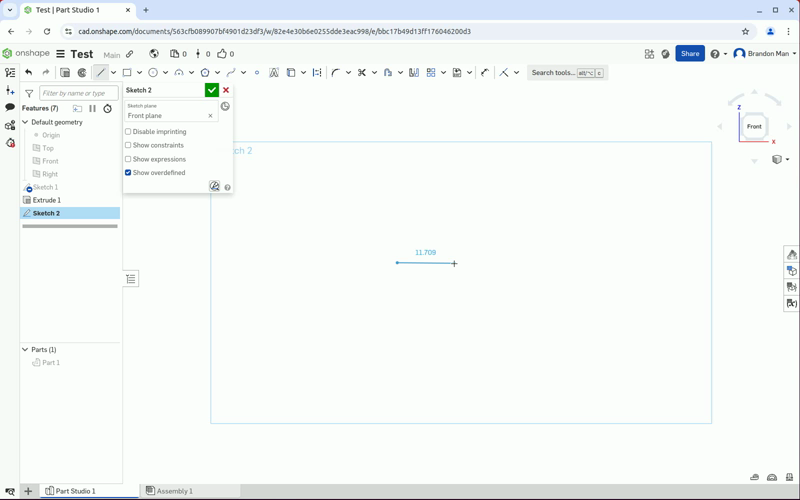
key_up(shift)
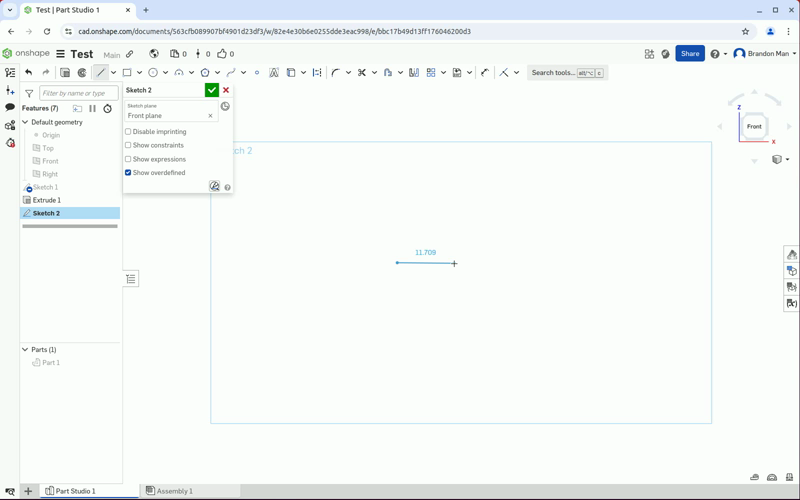
key_down(shift)
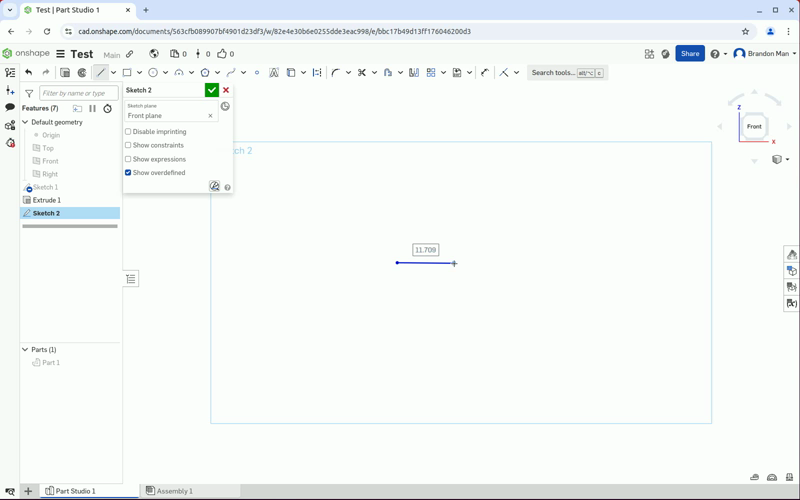
mouse_move(484, 263)
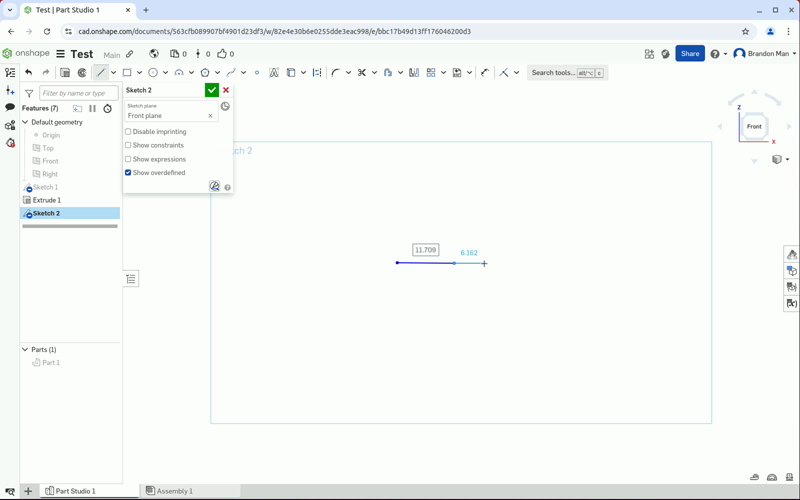
mouse_move(454, 248)
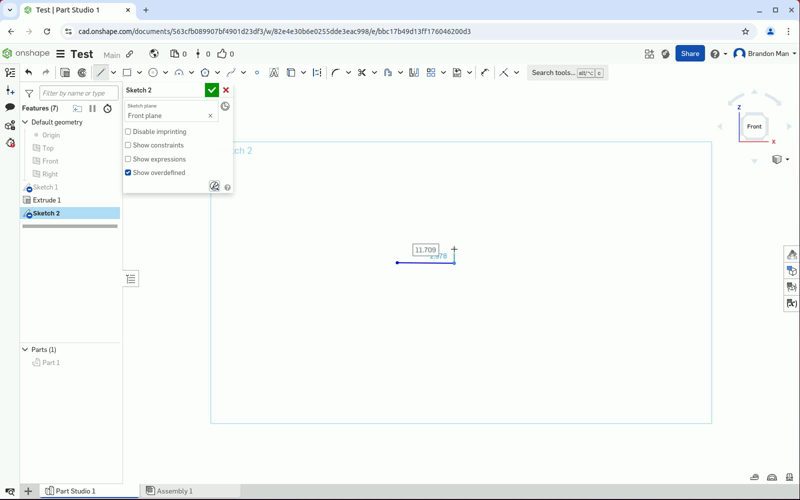
click(454, 248)
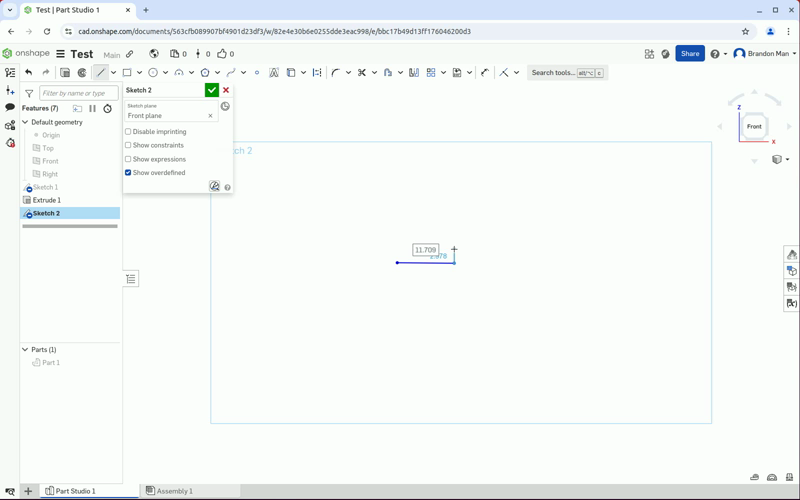
key_up(shift)
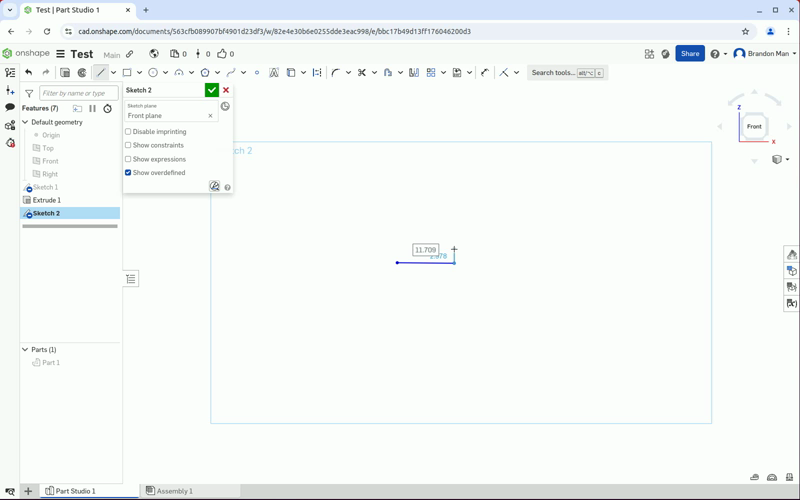
key_down(shift)
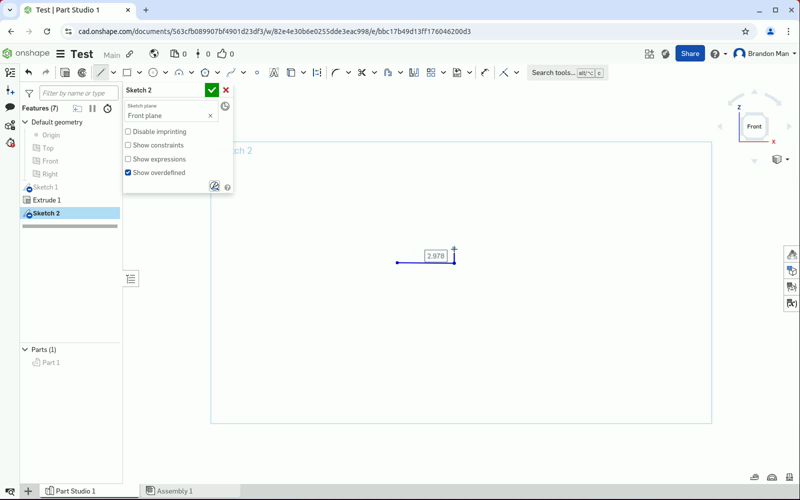
mouse_move(484, 248)
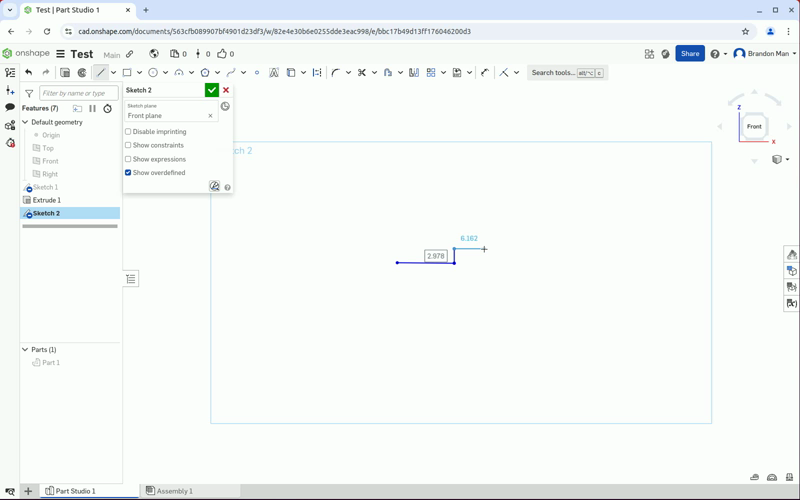
mouse_move(405, 248)
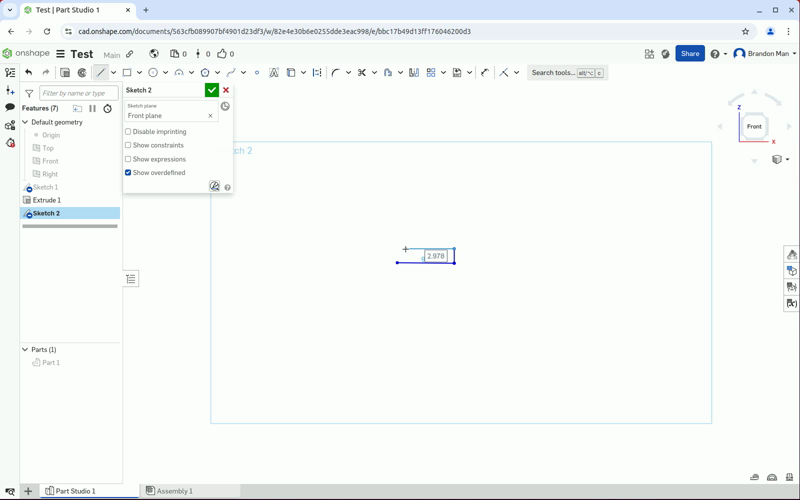
click(405, 248)
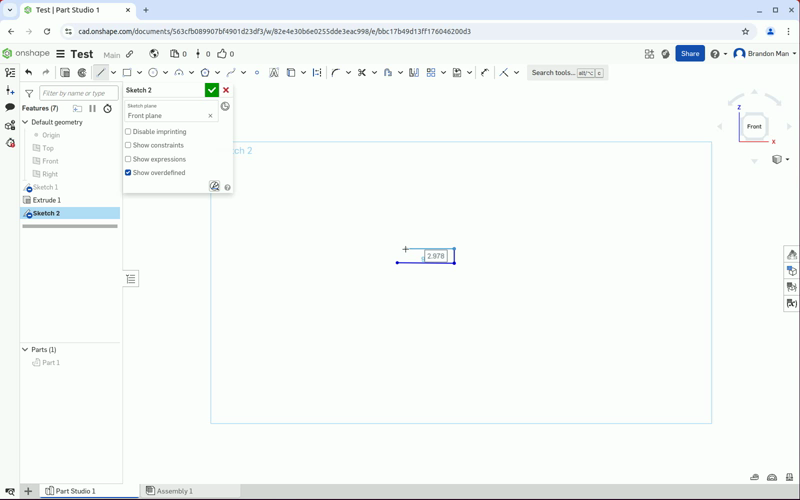
key_up(shift)
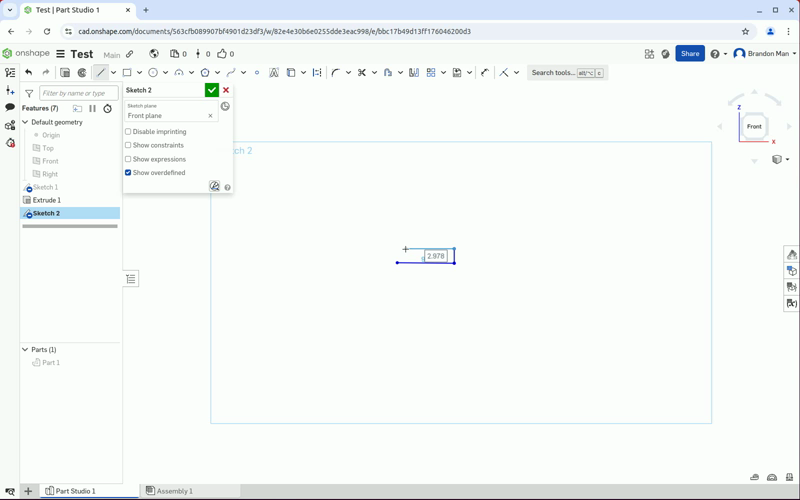
key_down(shift)
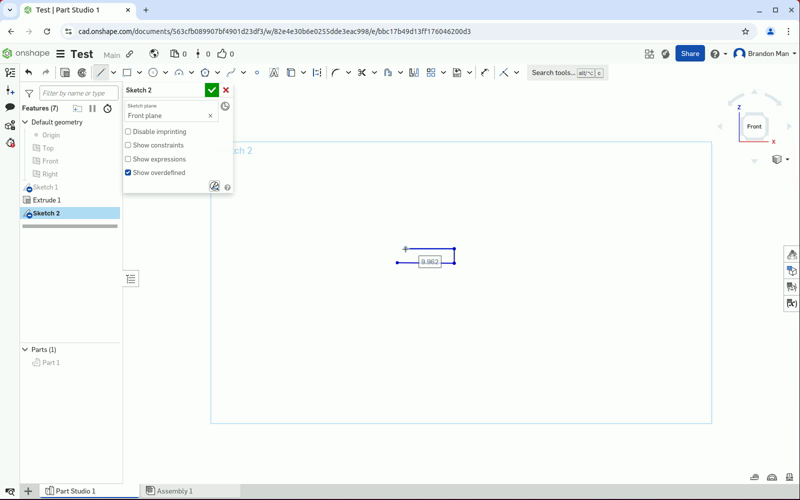
mouse_move(435, 248)
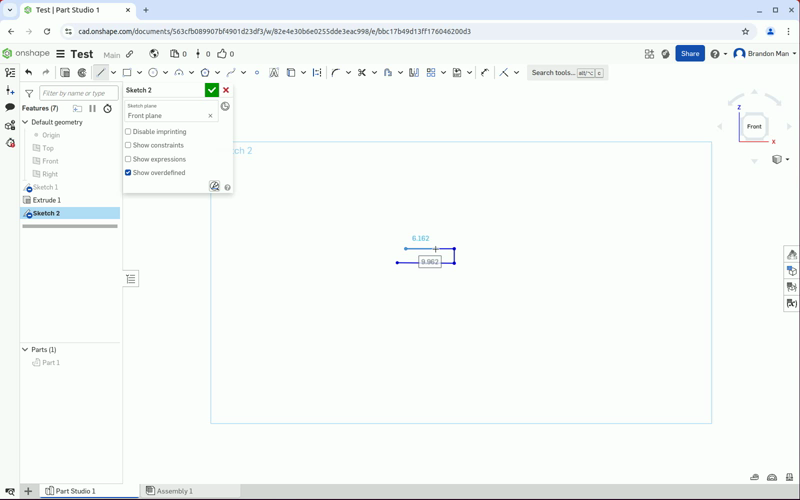
mouse_move(405, 220)
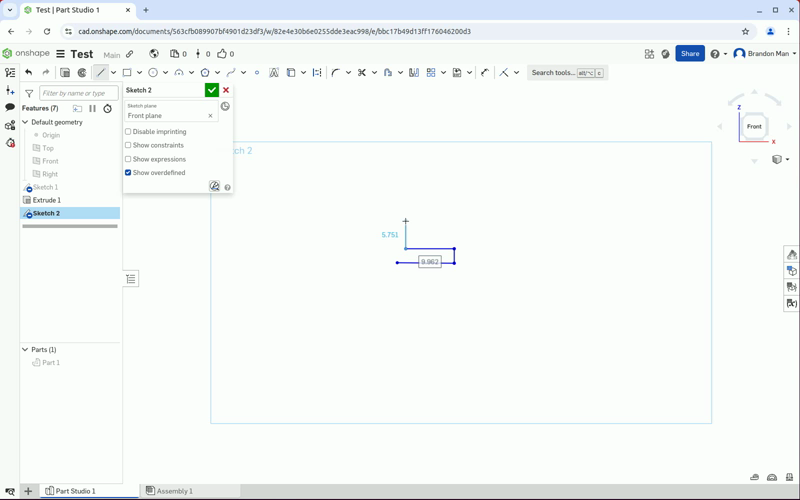
click(405, 220)
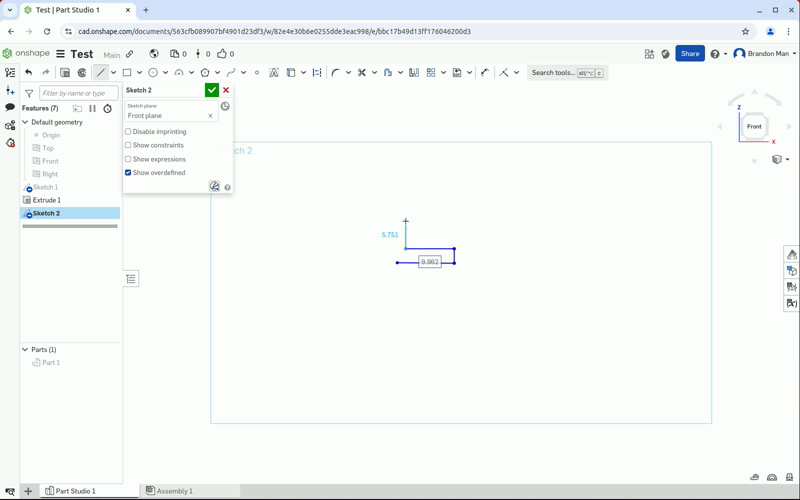
key_up(shift)
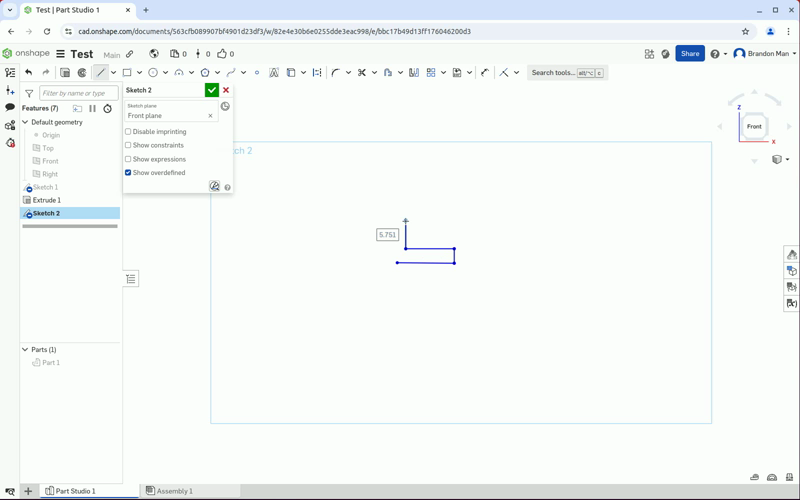
key_down(shift)
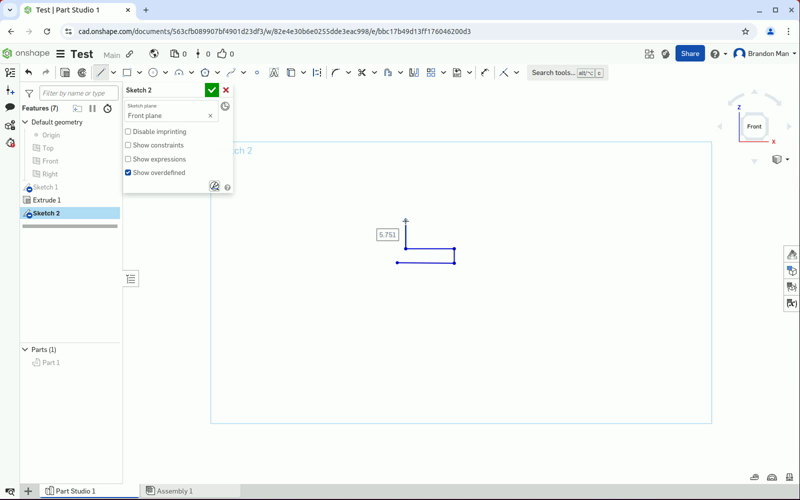
mouse_move(435, 220)
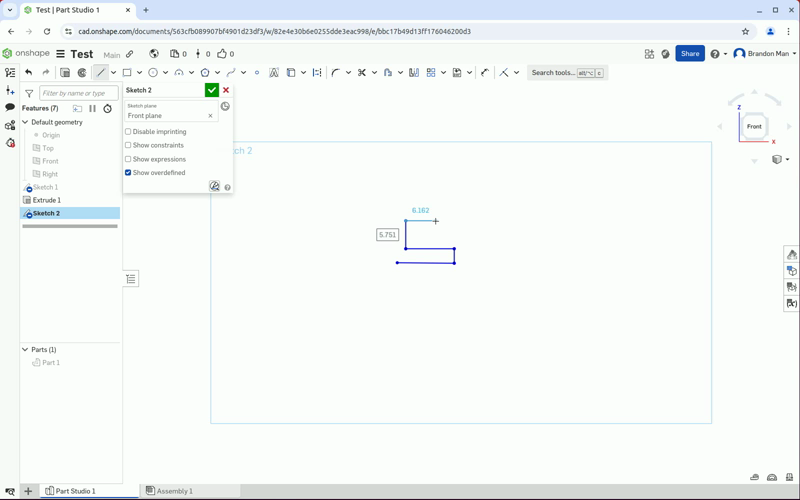
mouse_move(397, 220)
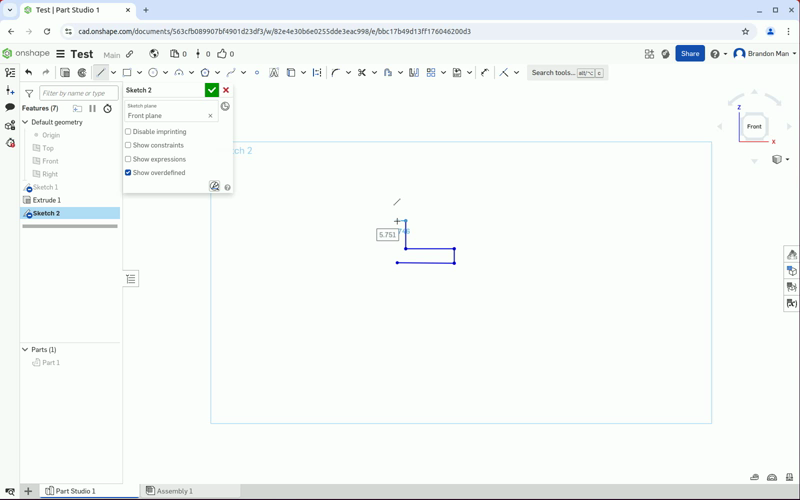
click(397, 220)
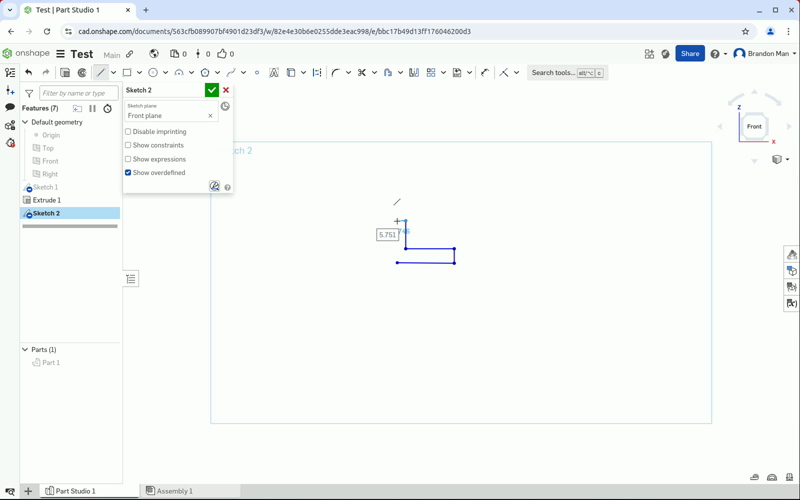
key_up(shift)
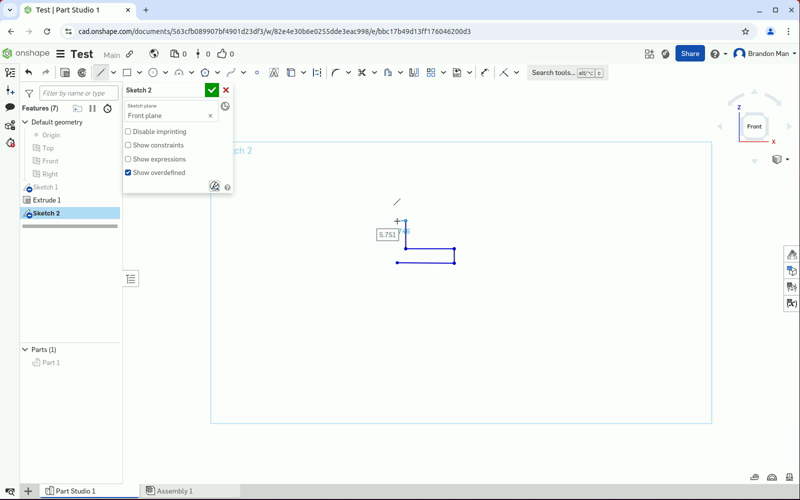
mouse_move(427, 220)
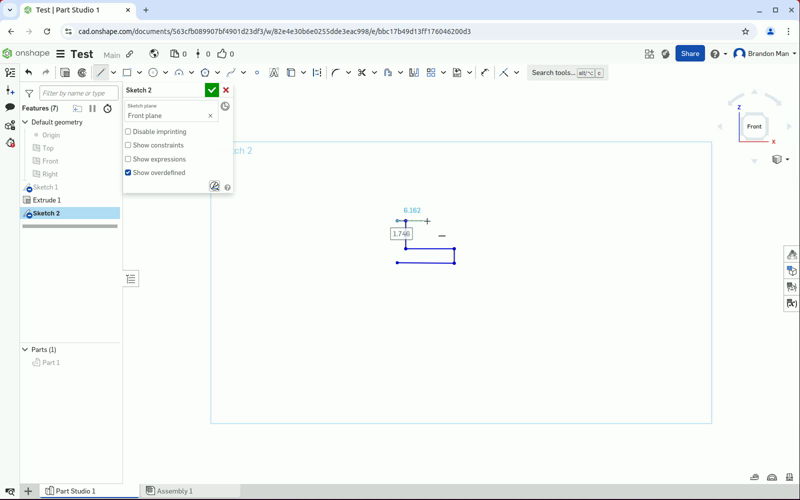
key_down(shift)
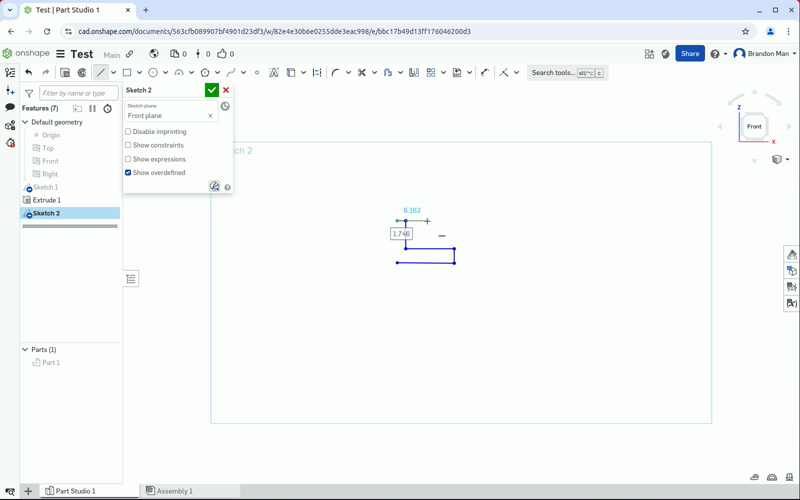
mouse_move(397, 262)
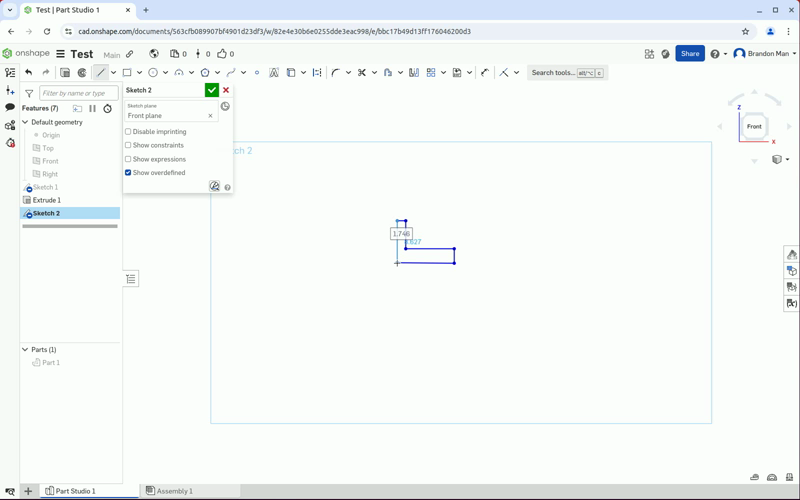
key_up(shift)
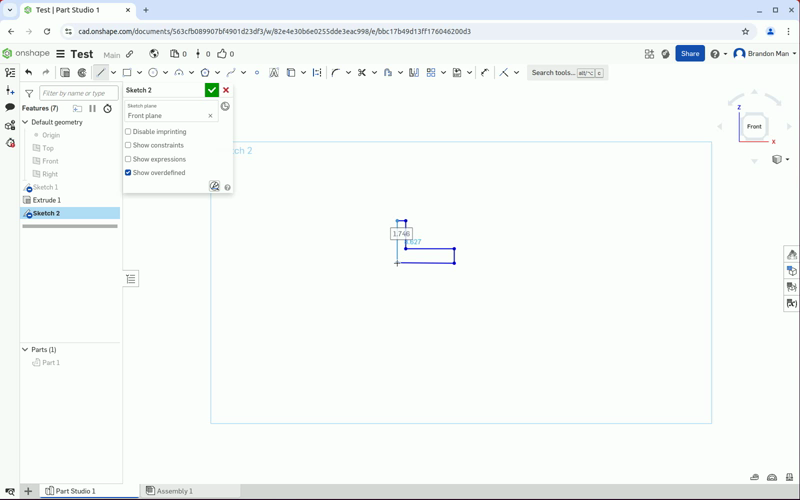
click(397, 262)
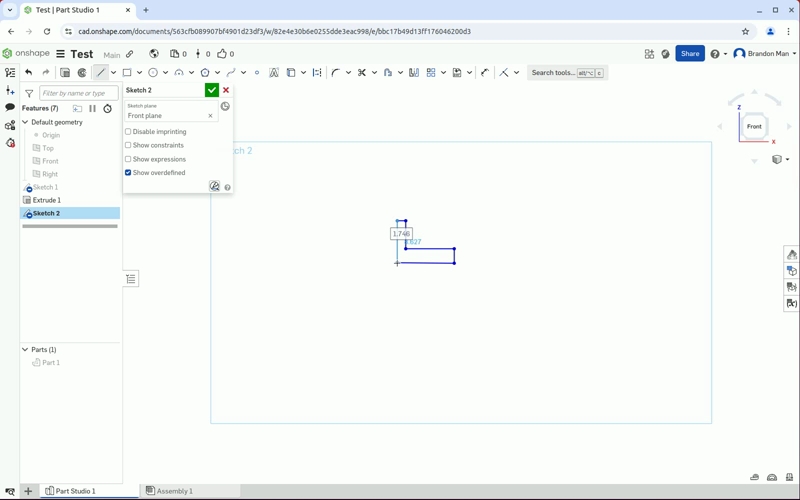
key(esc)
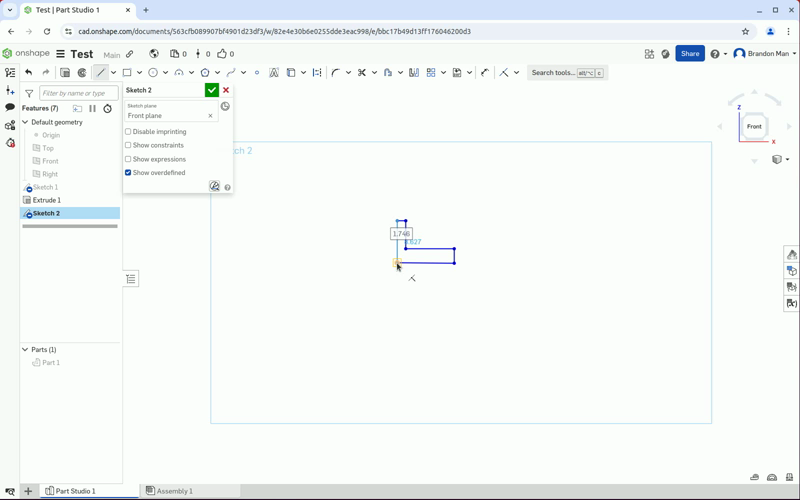
mouse_move(450, 260)
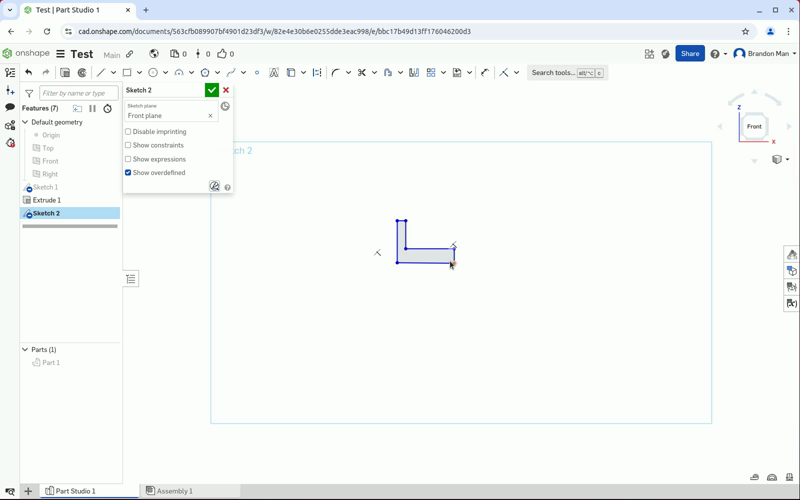
scroll(6)
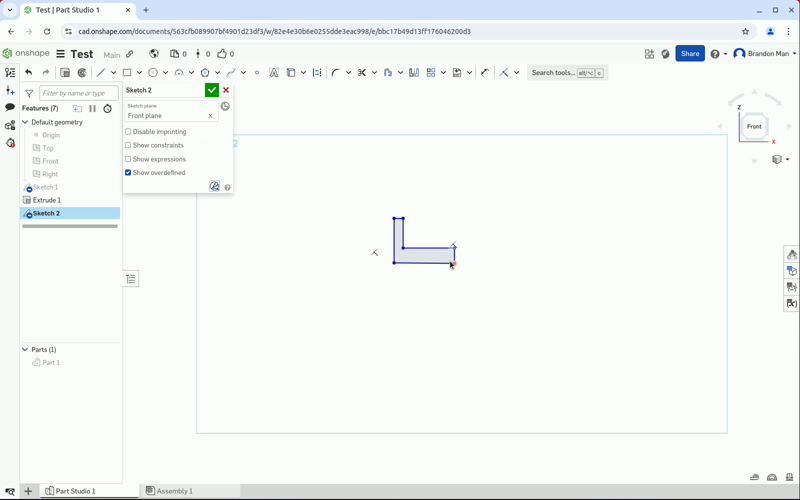
scroll(6)
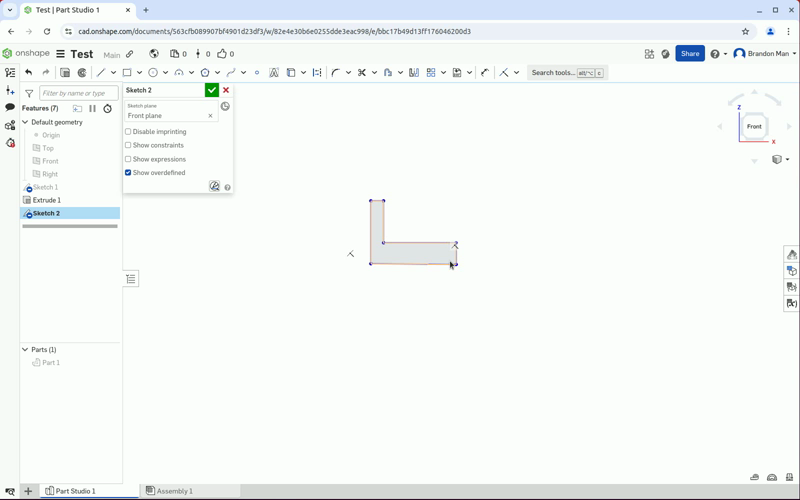
scroll(6)
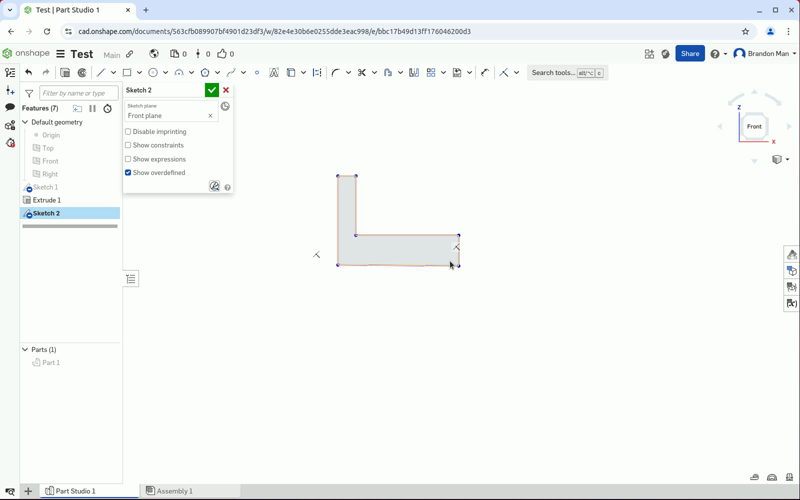
scroll(6)
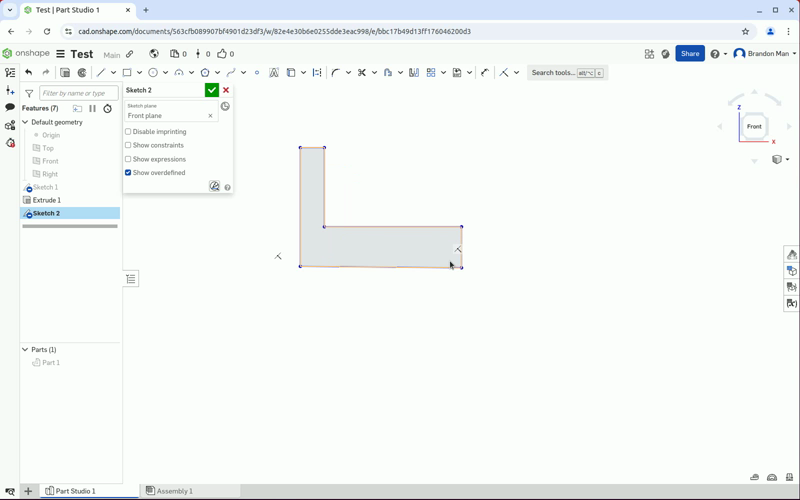
scroll(6)
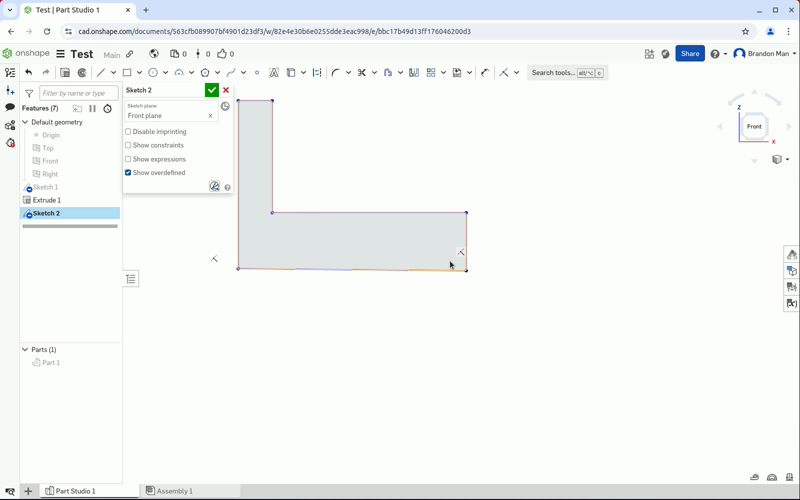
scroll(6)
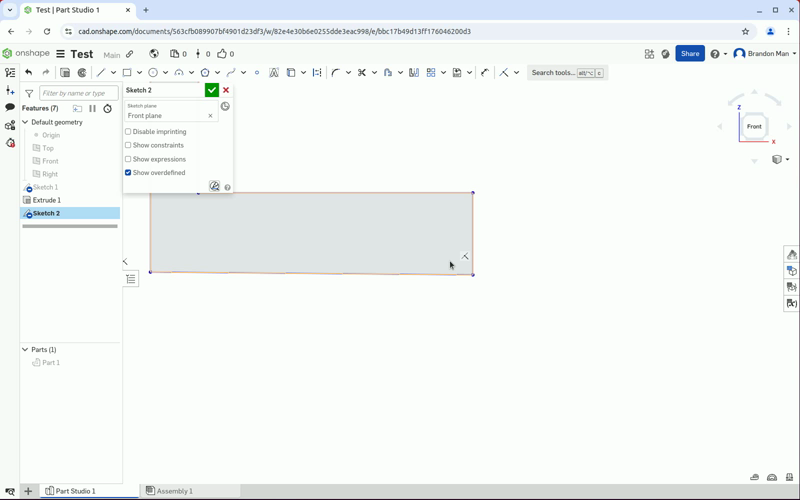
scroll(6)
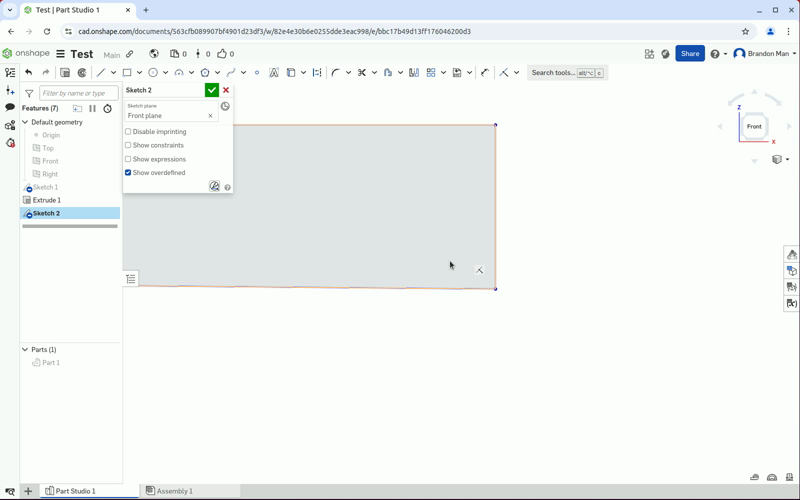
click(450, 260)
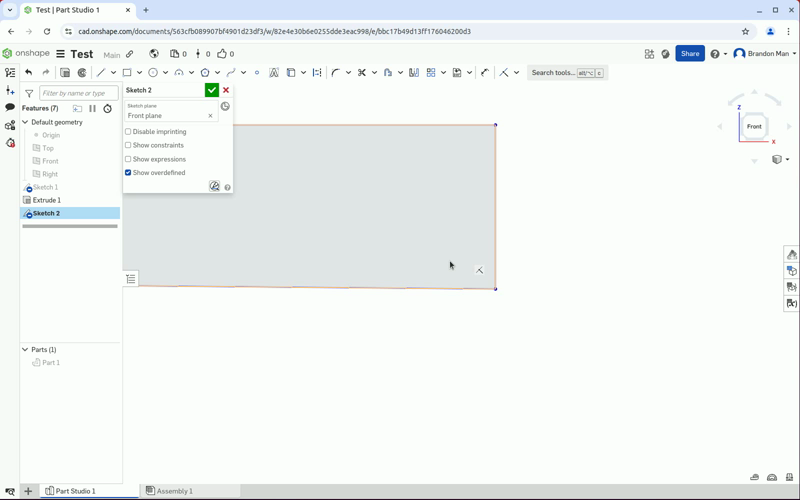
scroll(-6)
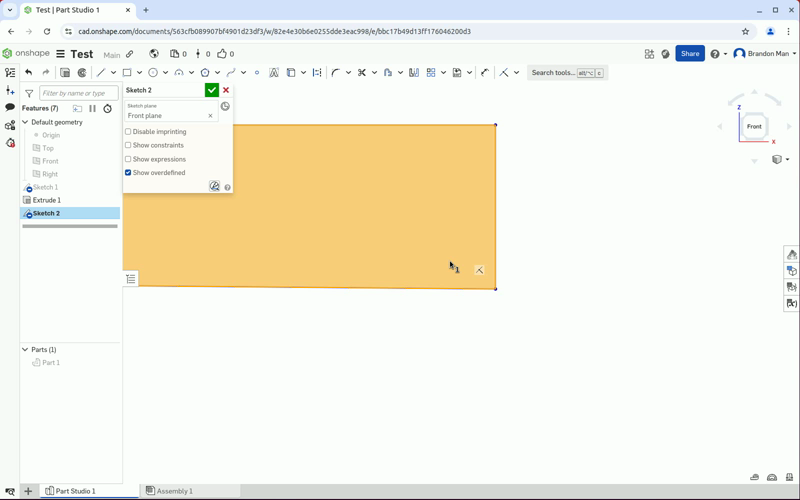
scroll(-6)
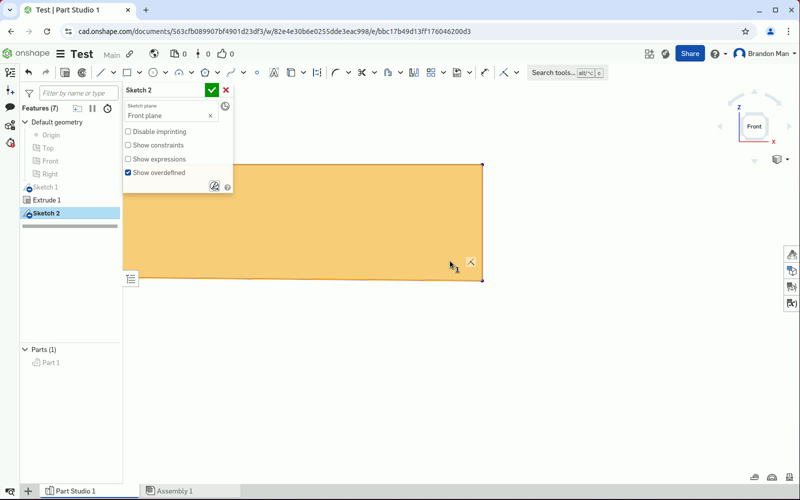
scroll(-6)
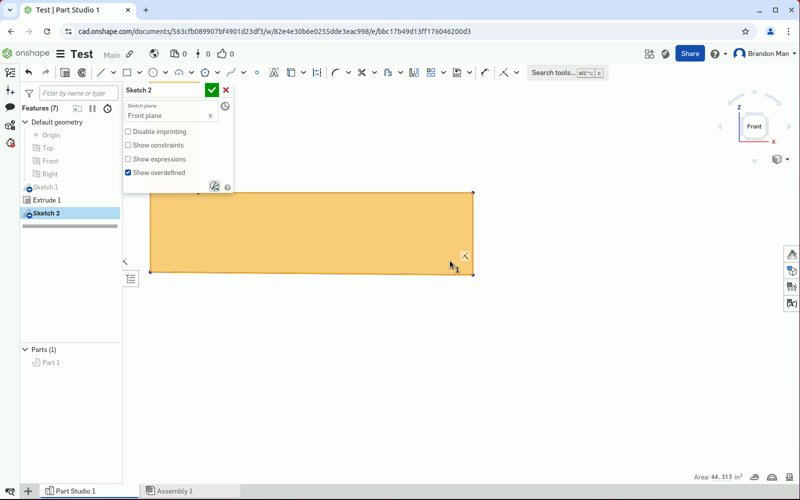
scroll(-6)
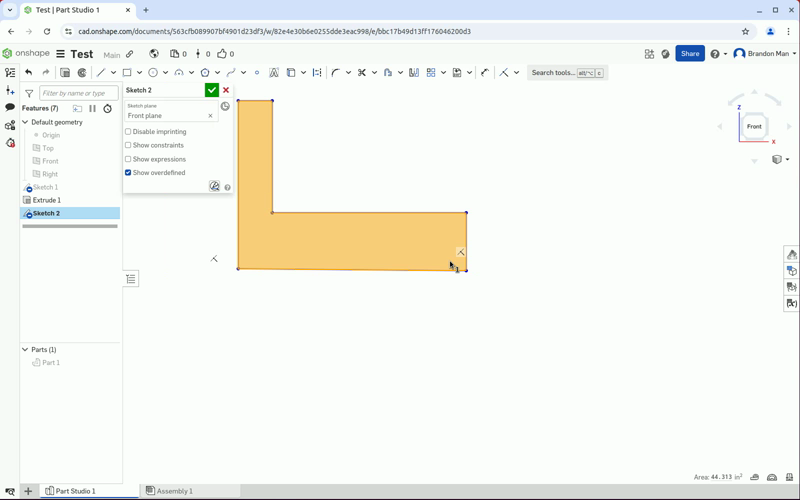
scroll(-6)
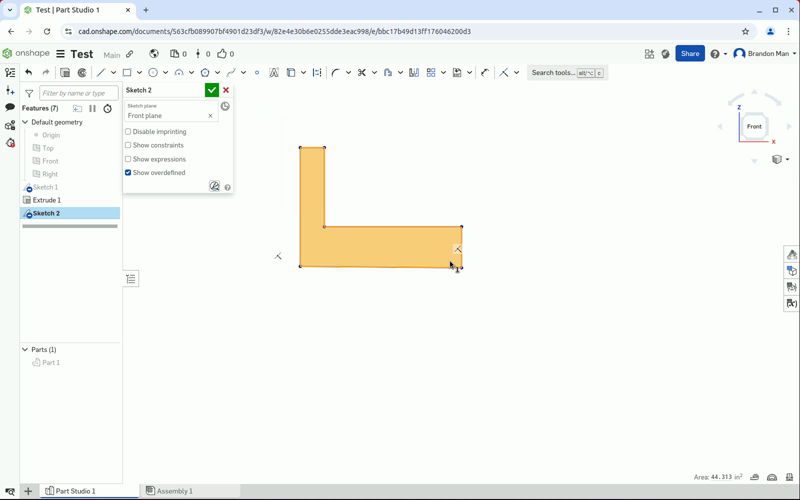
scroll(-6)
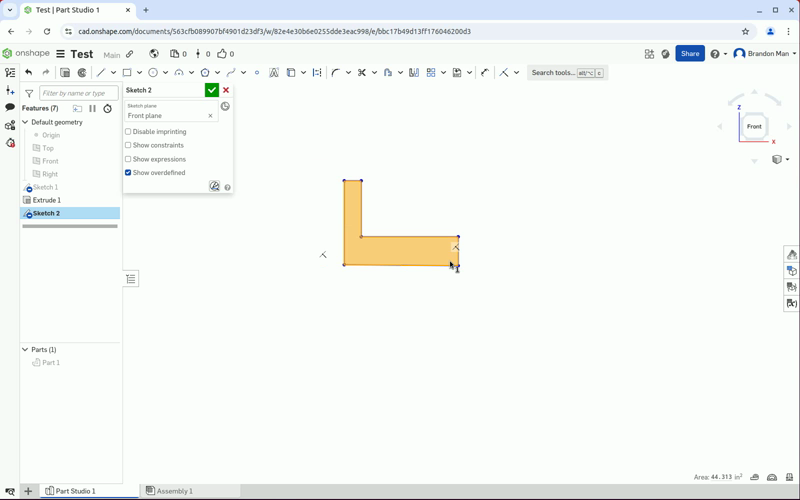
scroll(-6)
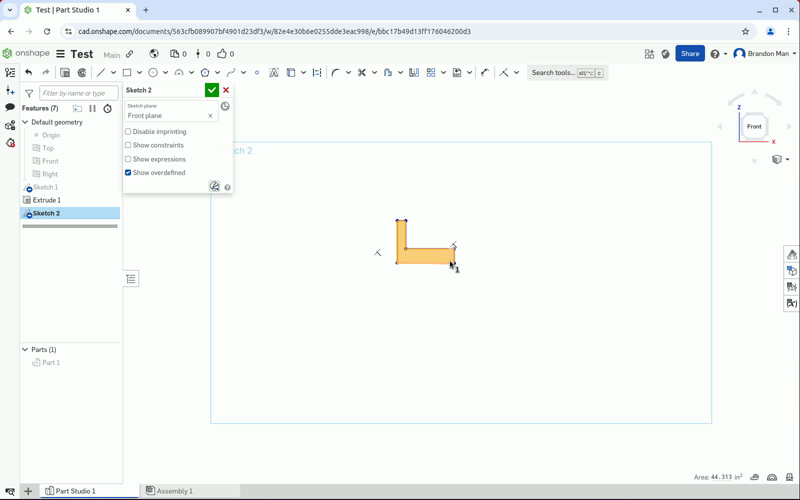
mouse_move(73, 352)
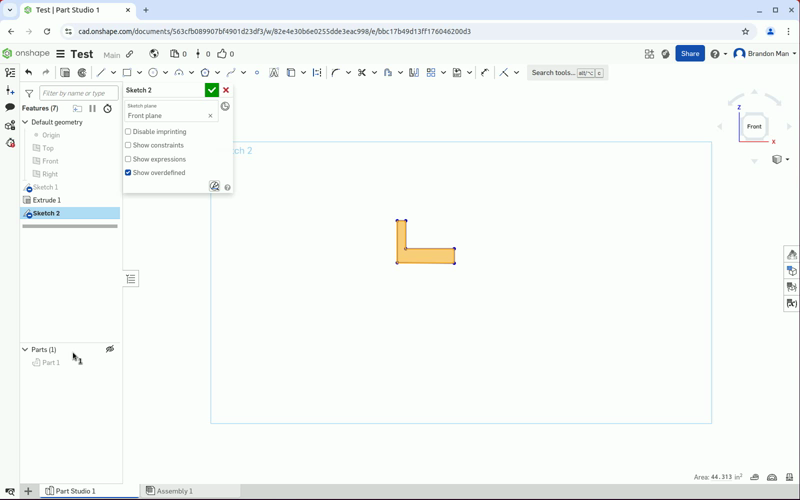
key(shift+y)
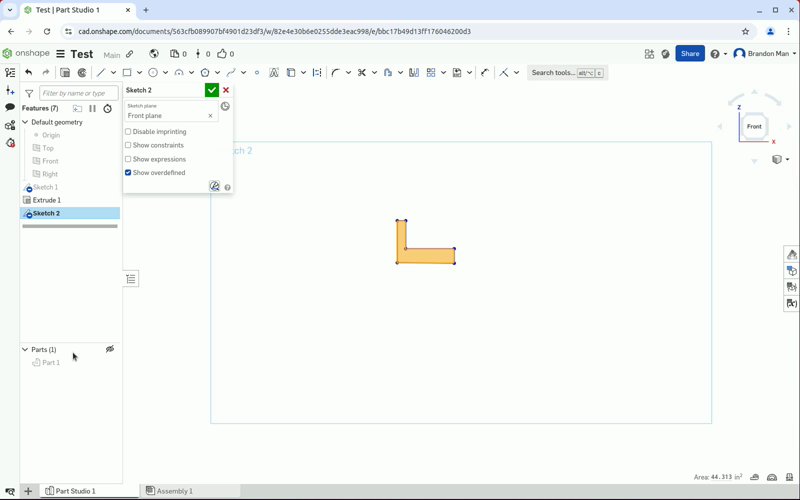
key(shift+e)
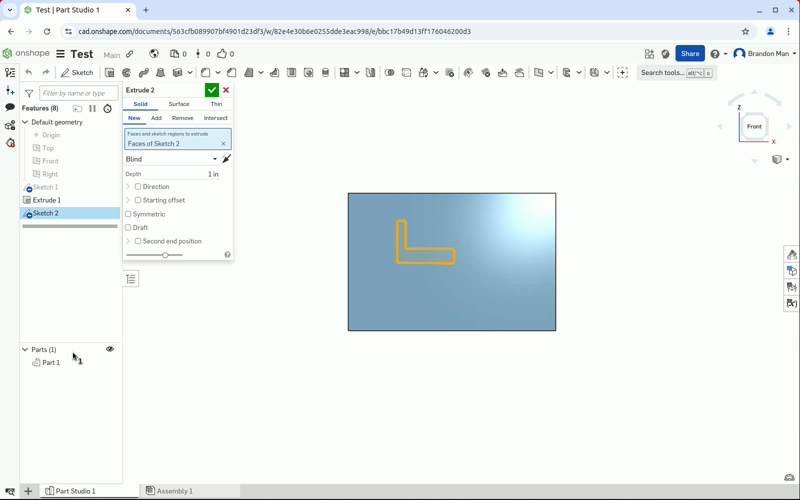
mouse_move(143, 106)
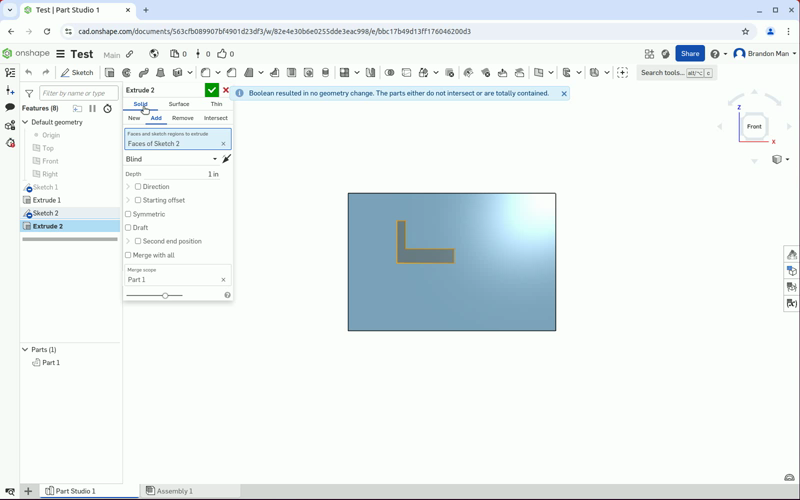
click(143, 106)
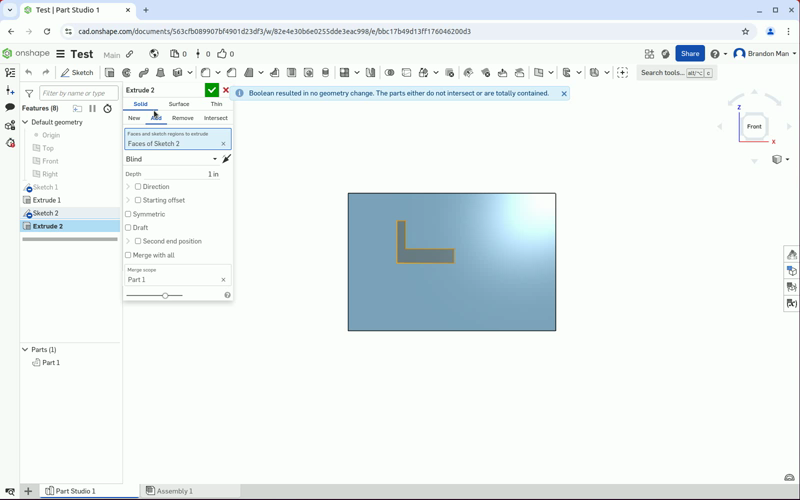
mouse_move(186, 120)
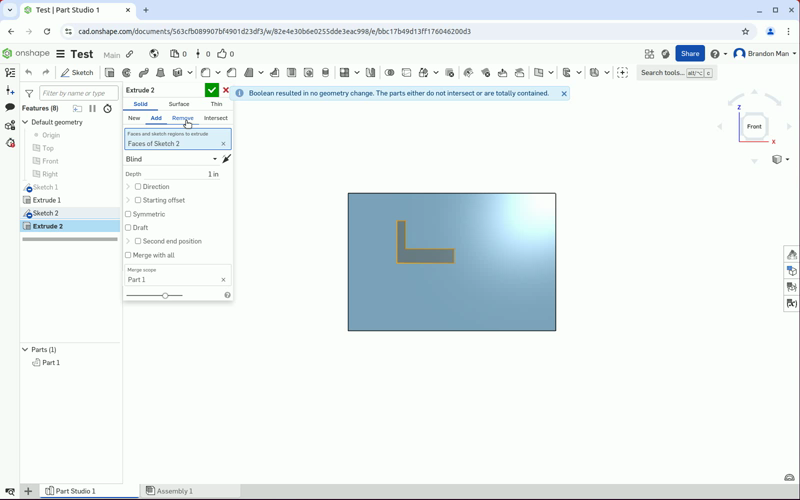
click(186, 120)
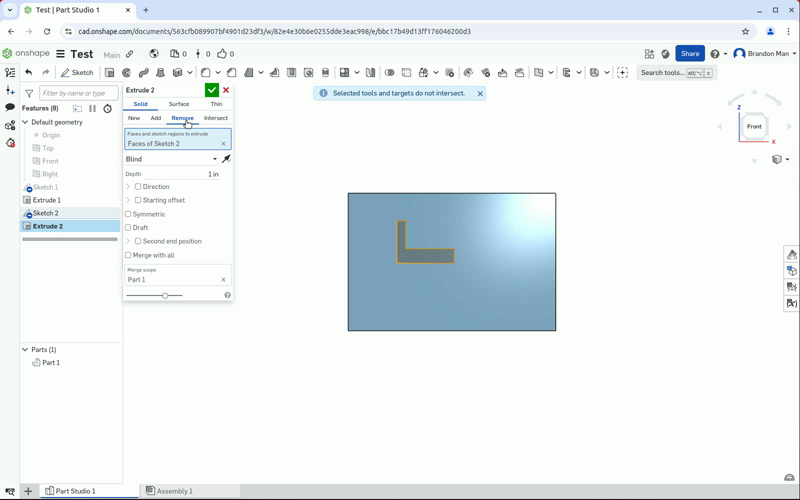
key(tab, 4)
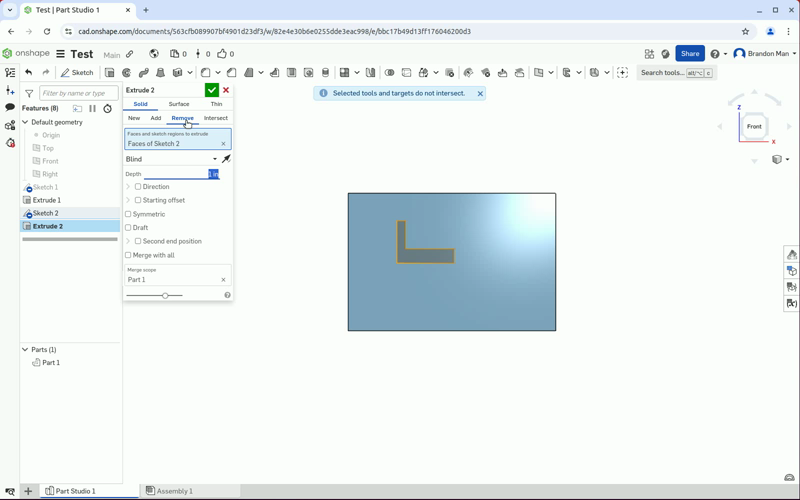
text(-14.202)
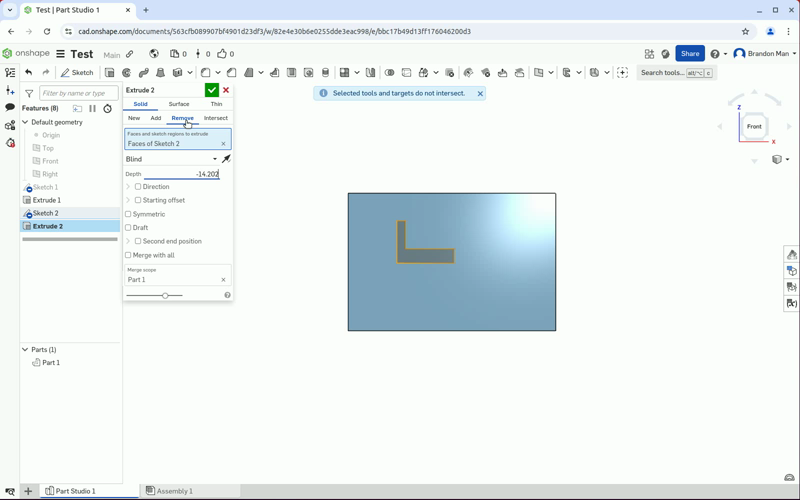
key(tab, 6)
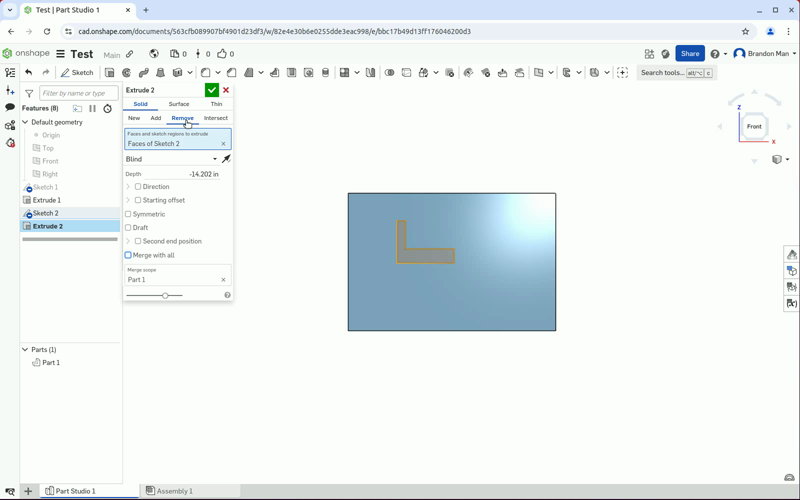
key(space)
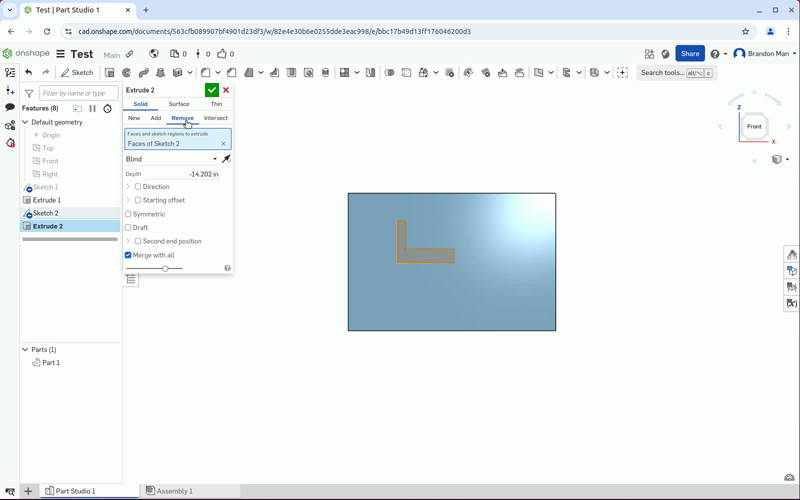
key(enter)
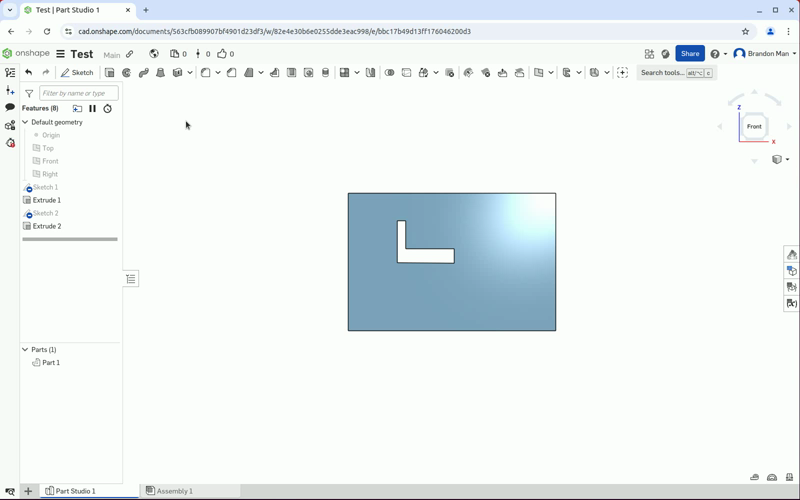
key(shift+h)
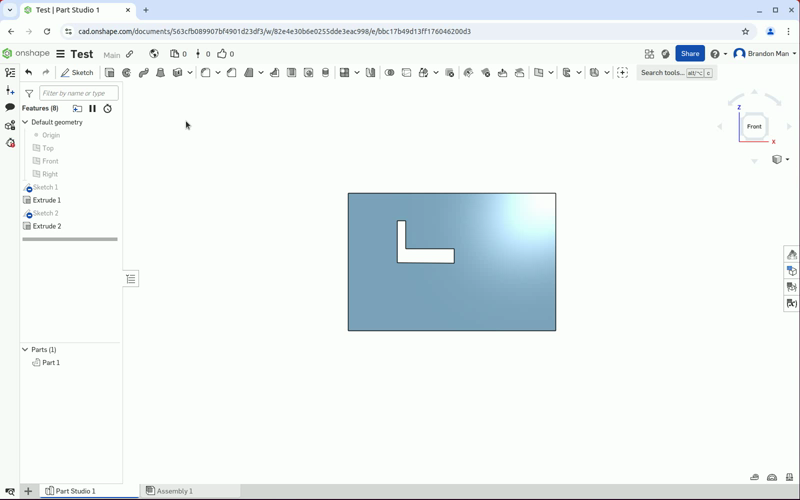
key(shift+h)
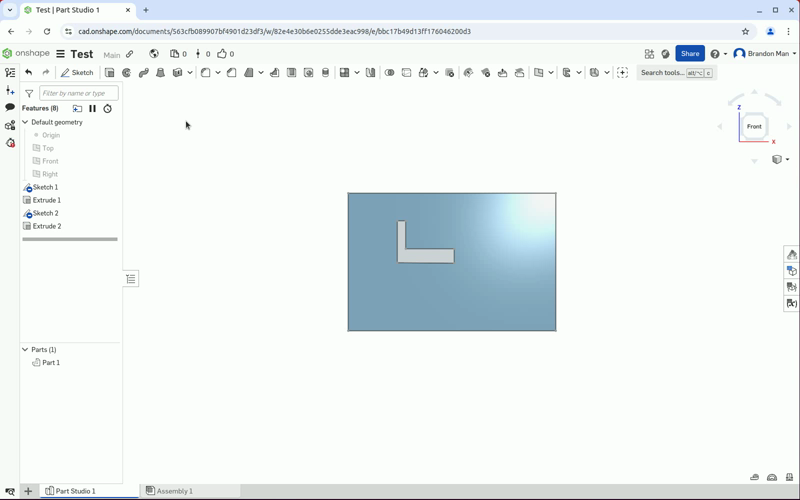
key(shift+7)
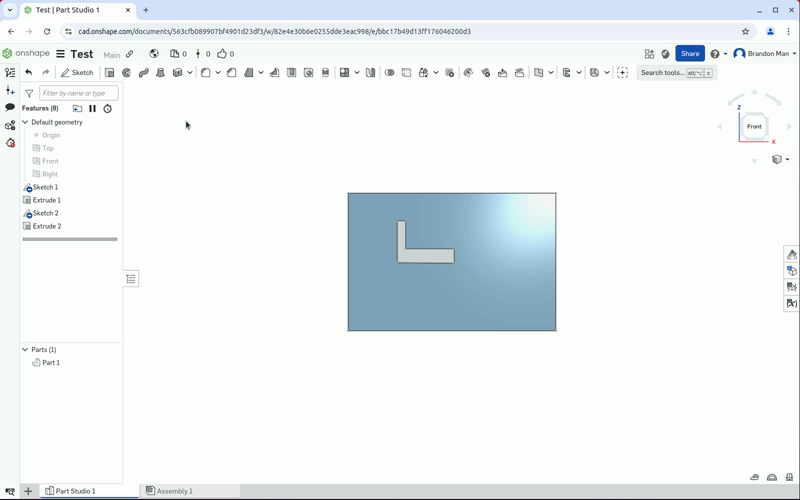
key(left, 2)
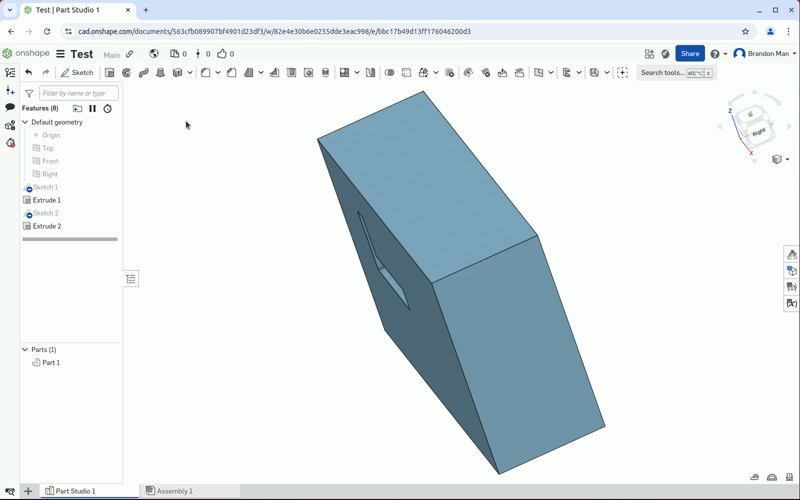
key(down, 2)
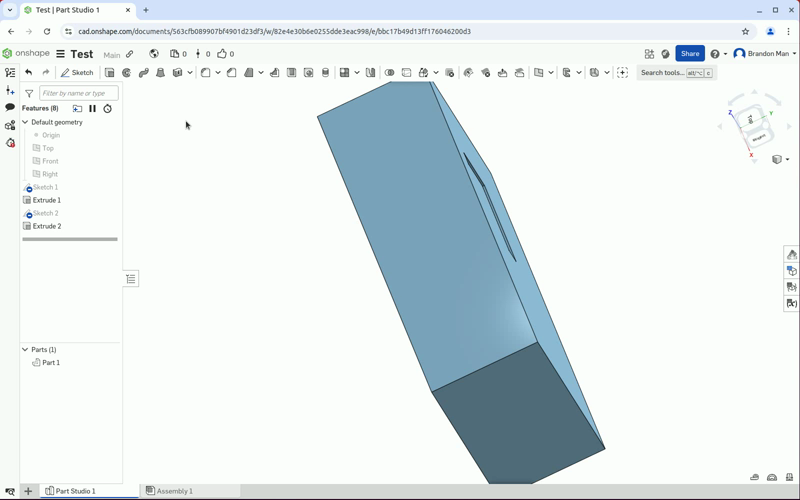
key(up, 2)
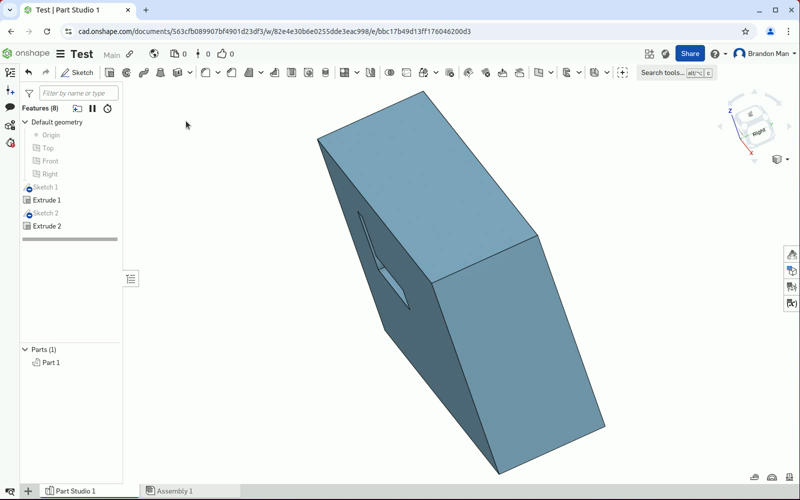
key(right, 2)
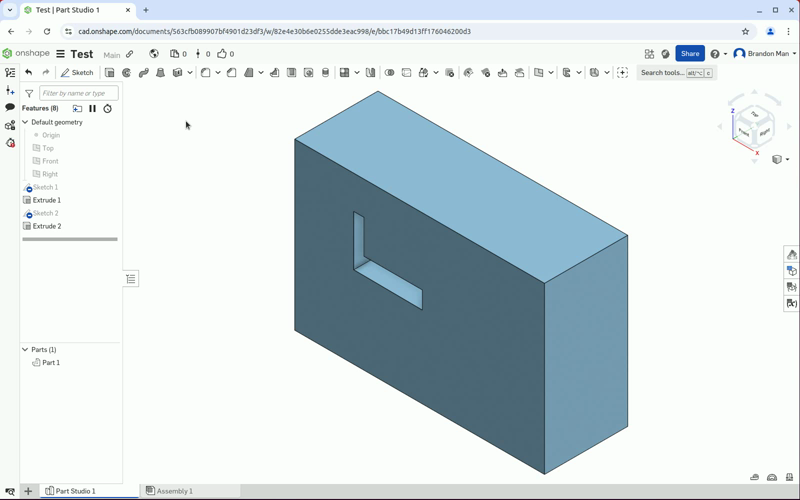
mouse_move(73, 189)
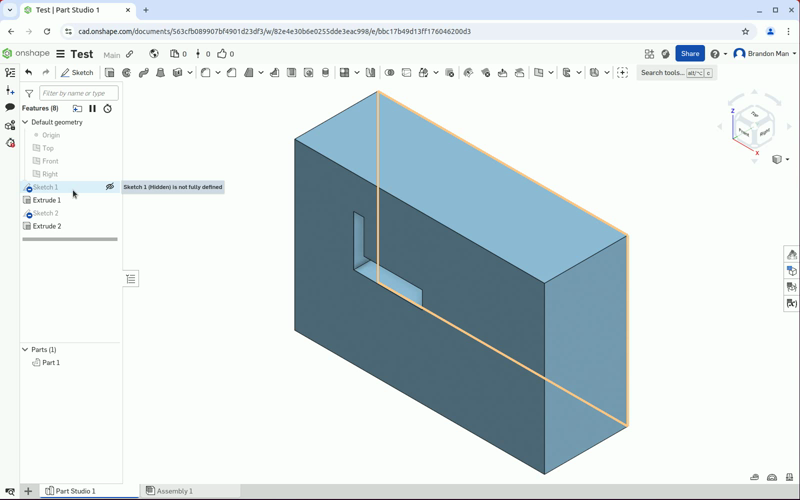
click(73, 189)